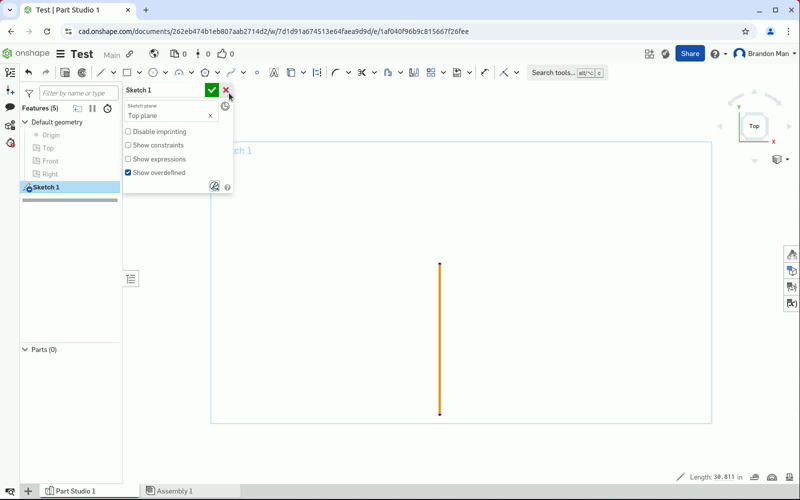
key(shift+h)
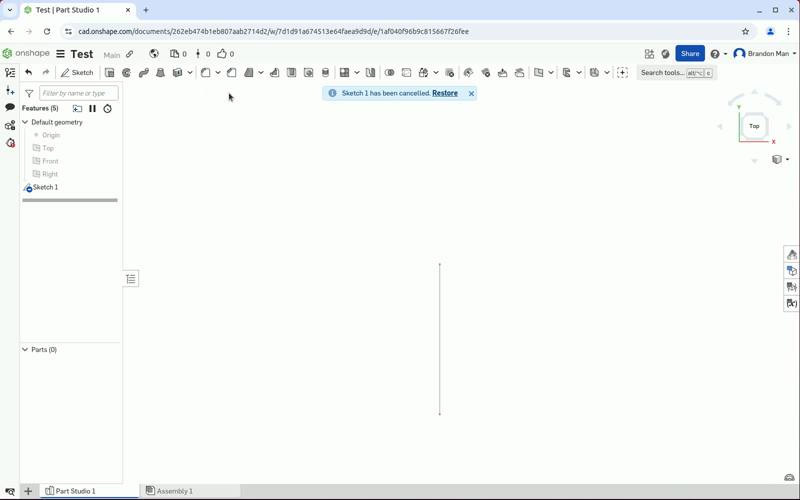
key(shift+s)
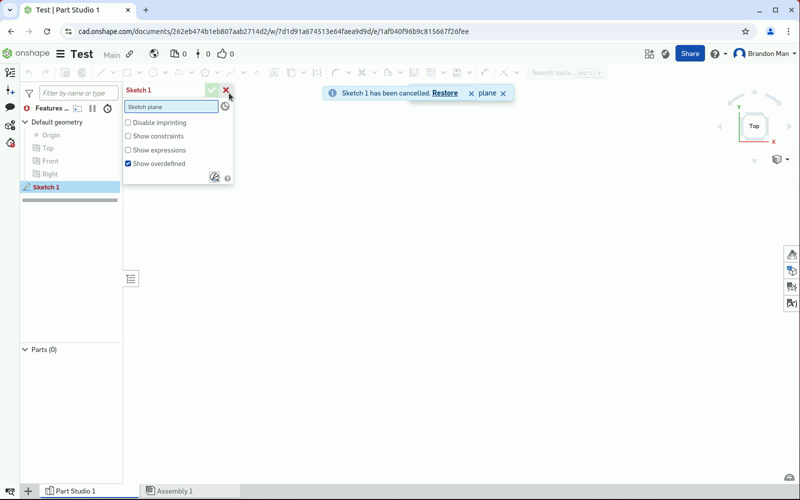
mouse_move(73, 150)
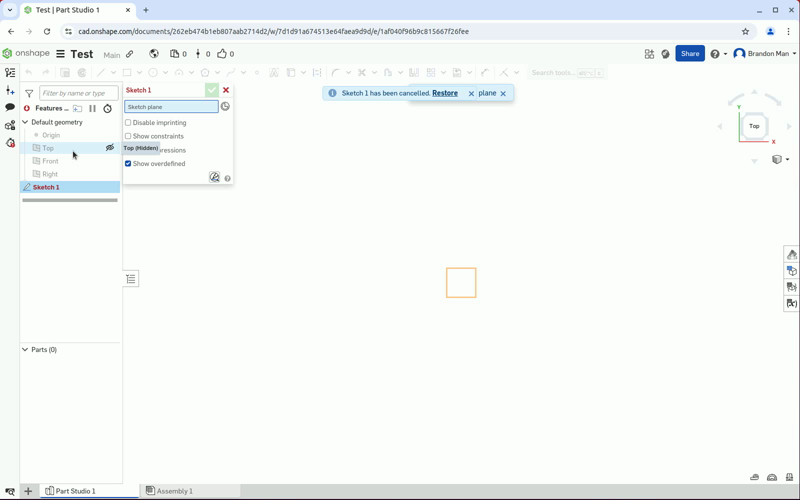
click(73, 150)
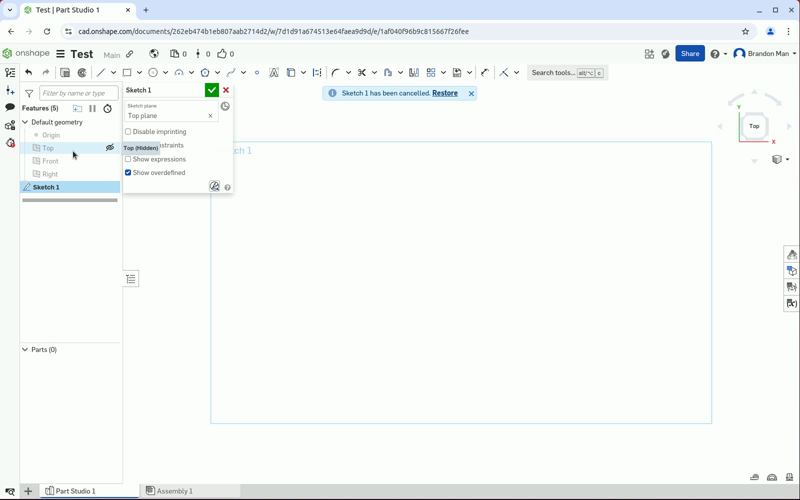
mouse_move(73, 352)
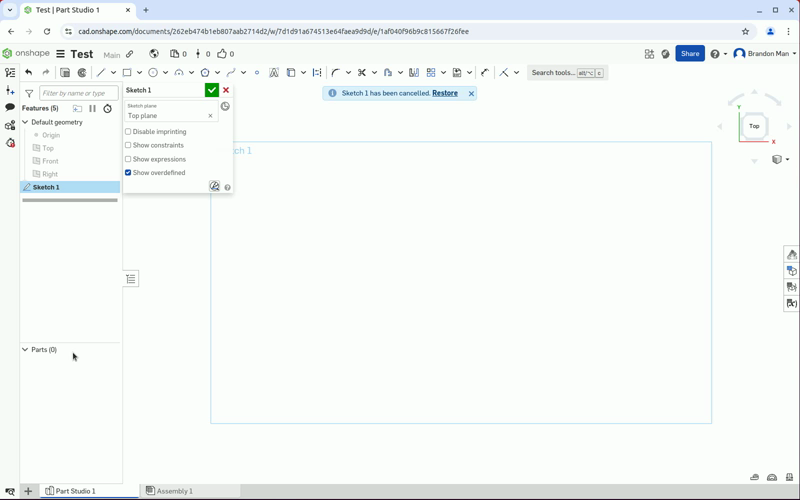
key(y)
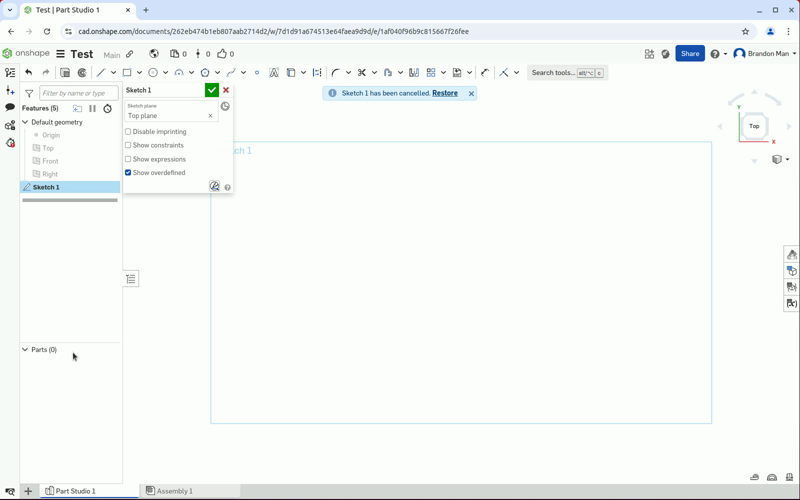
key(l)
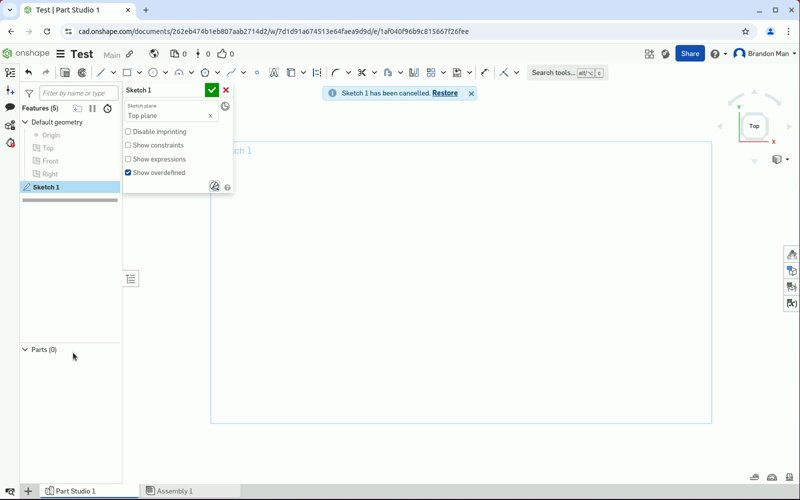
key_down(shift)
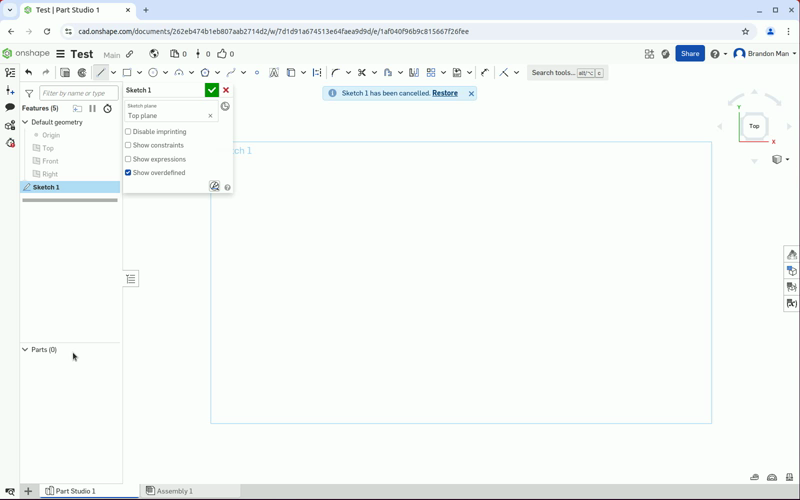
mouse_move(348, 290)
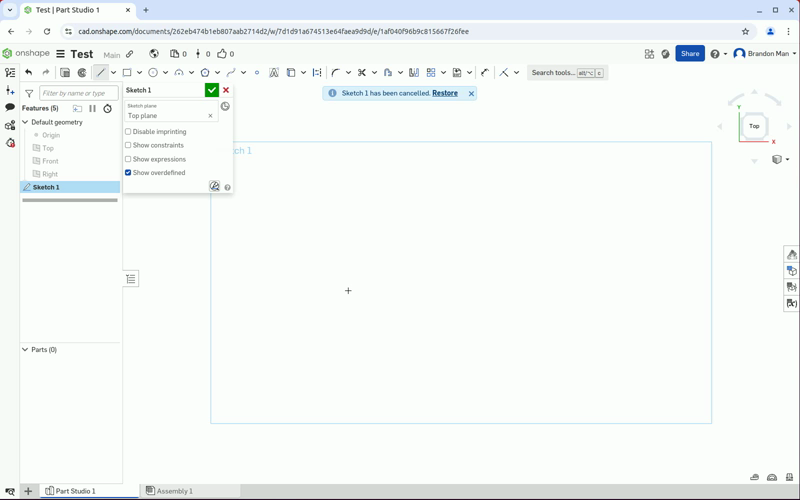
click(348, 290)
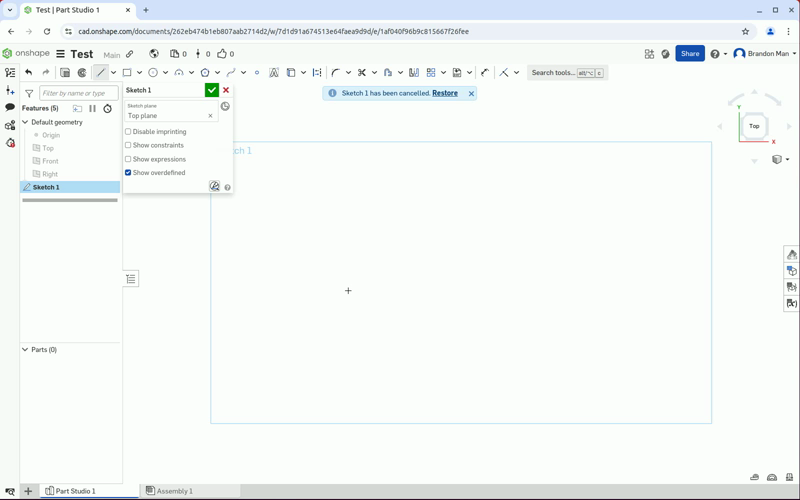
key_up(shift)
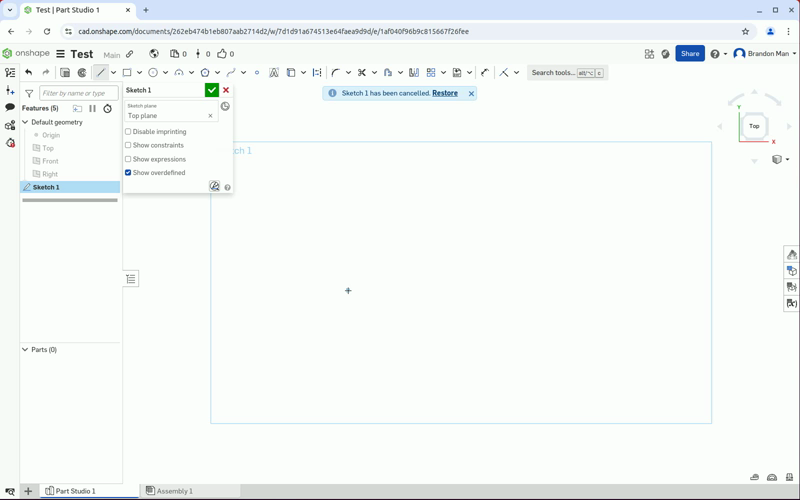
key_down(shift)
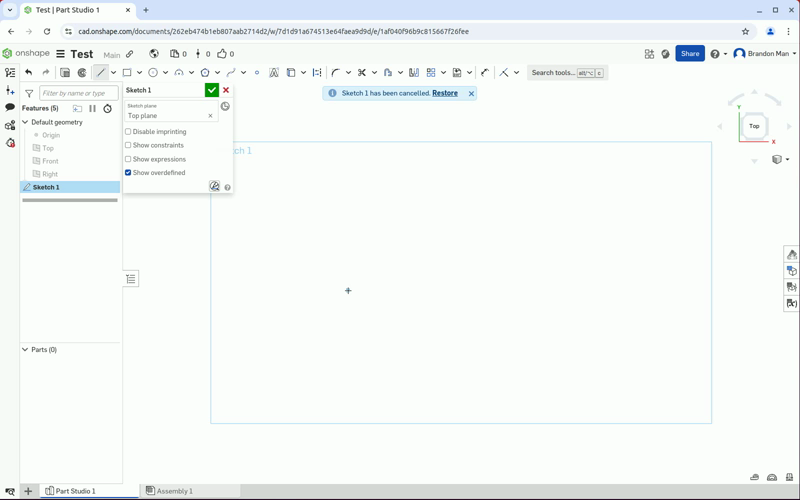
mouse_move(572, 290)
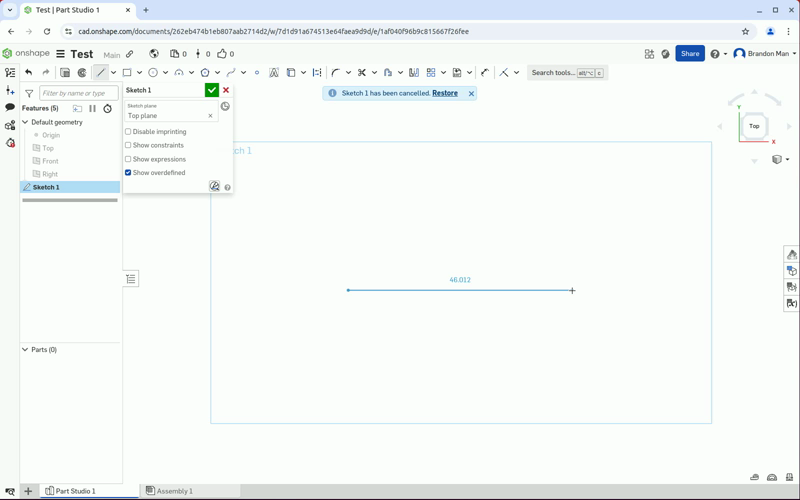
click(572, 290)
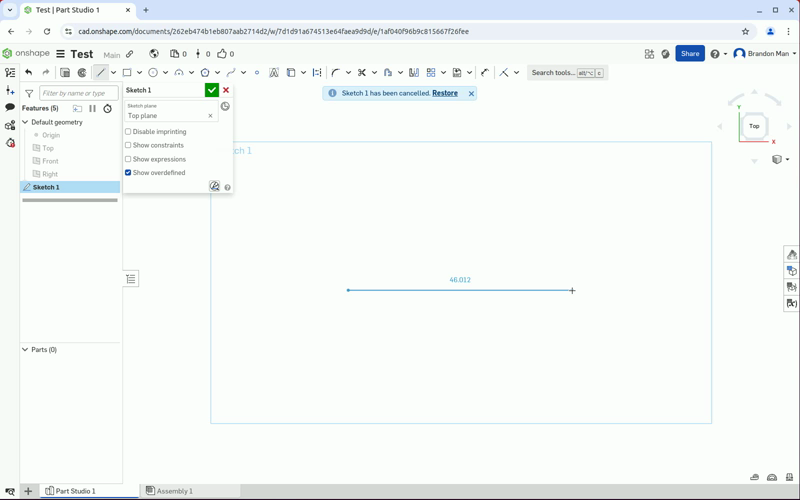
key_up(shift)
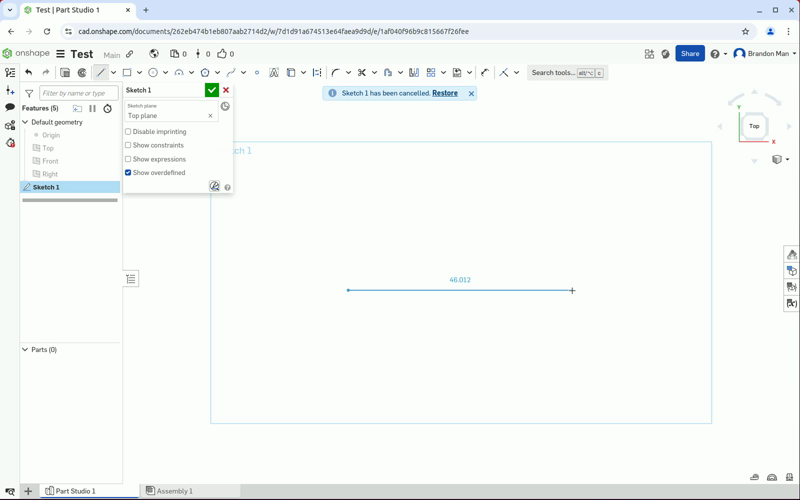
key_down(shift)
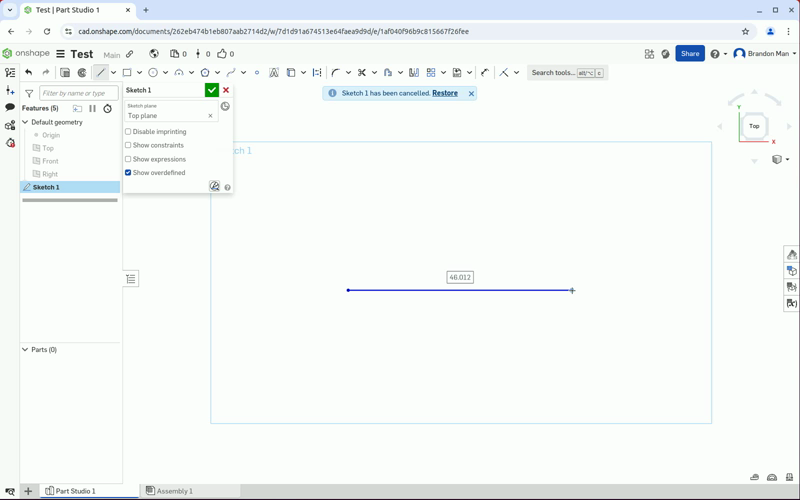
mouse_move(589, 290)
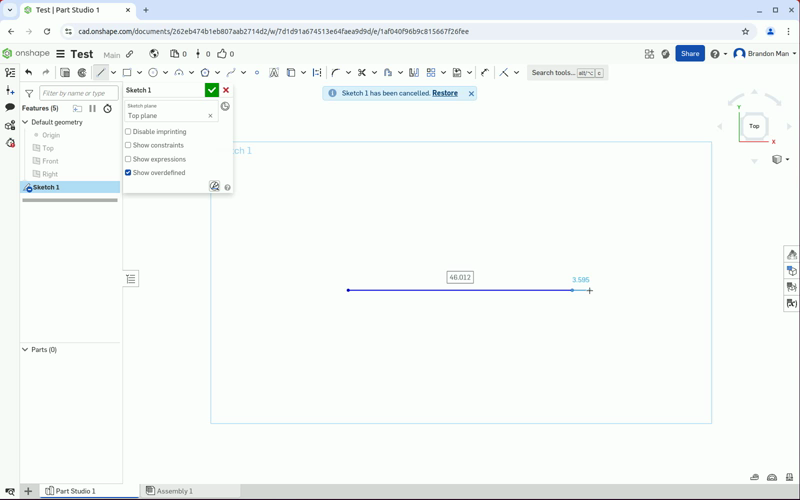
mouse_move(572, 275)
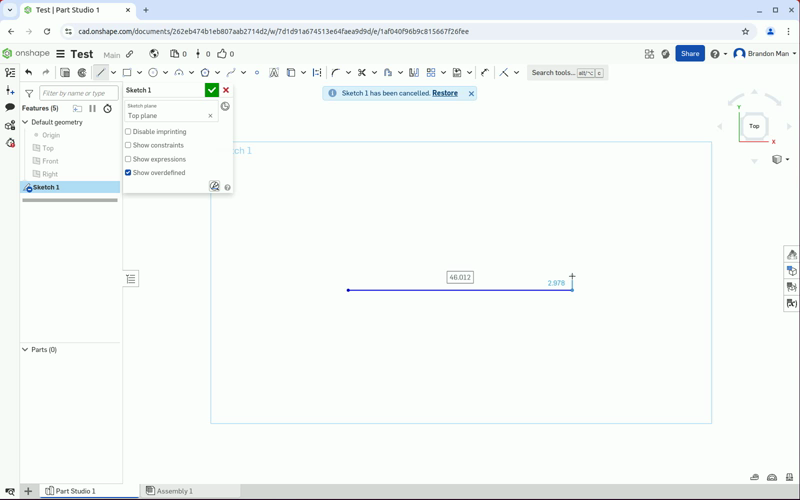
click(572, 275)
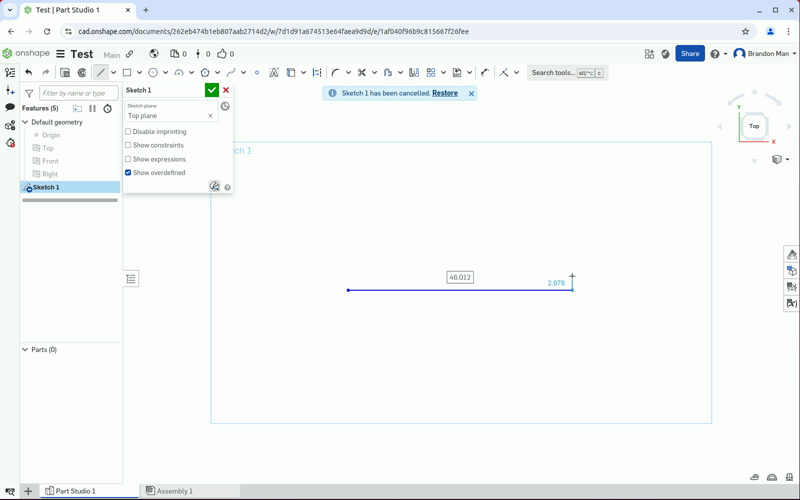
key_up(shift)
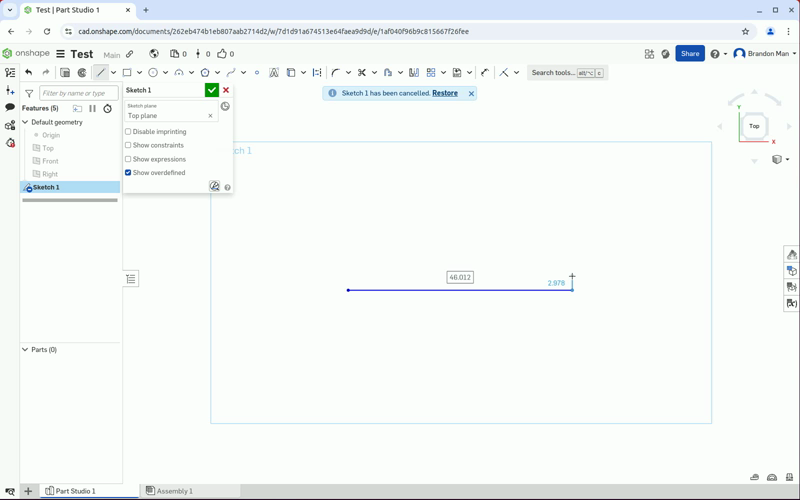
key_down(shift)
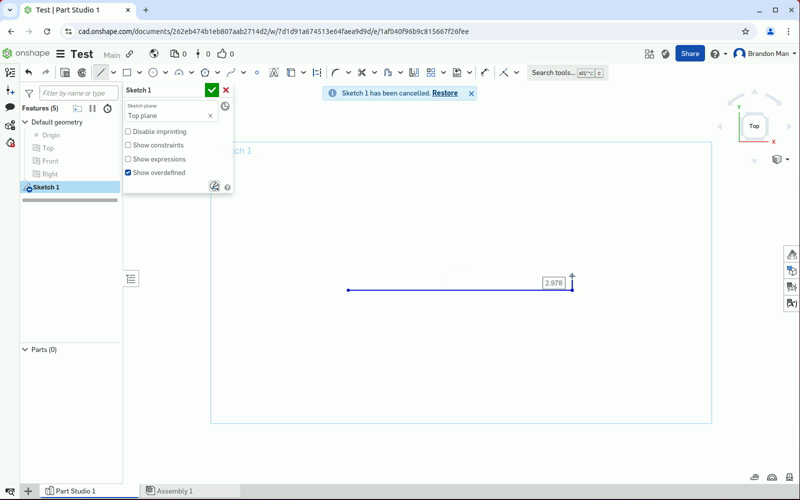
mouse_move(348, 275)
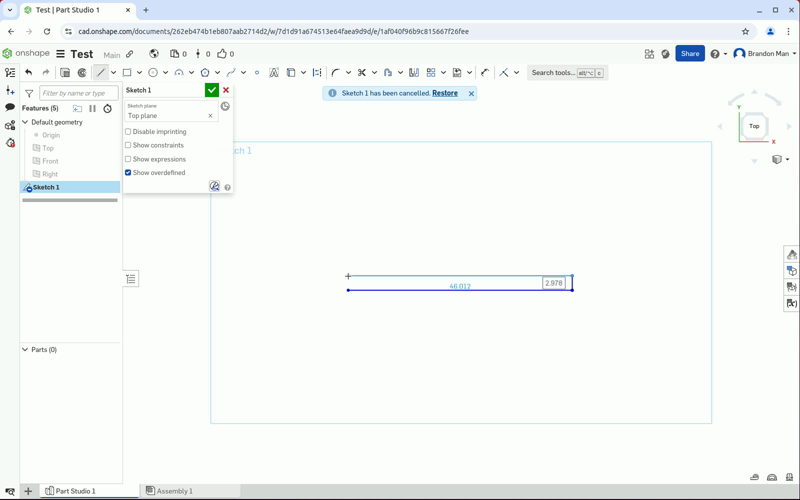
click(348, 275)
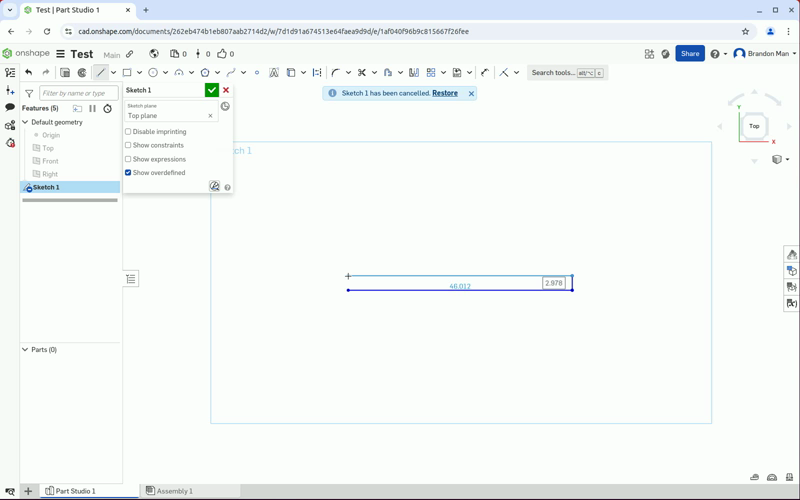
key_up(shift)
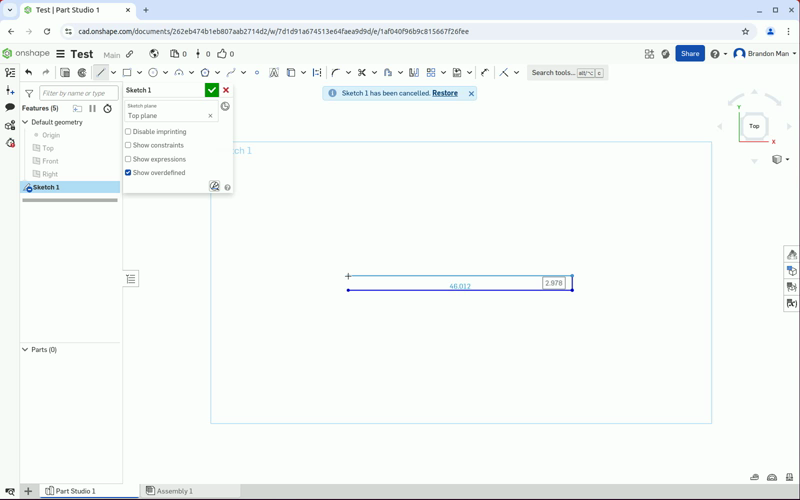
mouse_move(378, 275)
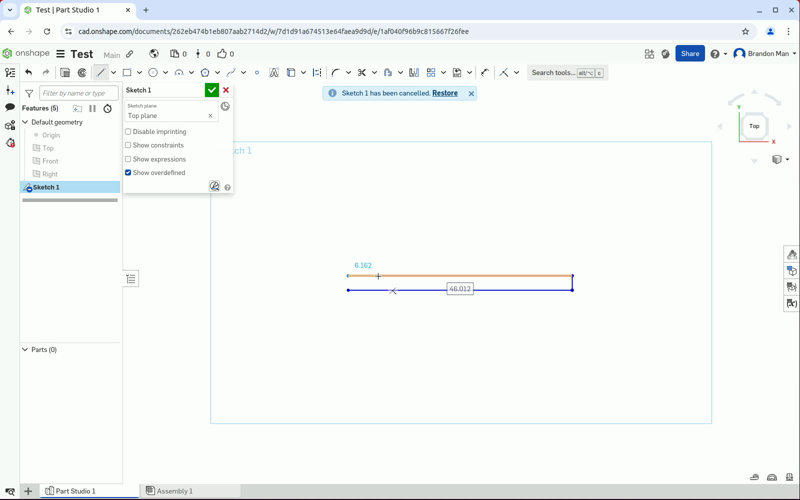
key_down(shift)
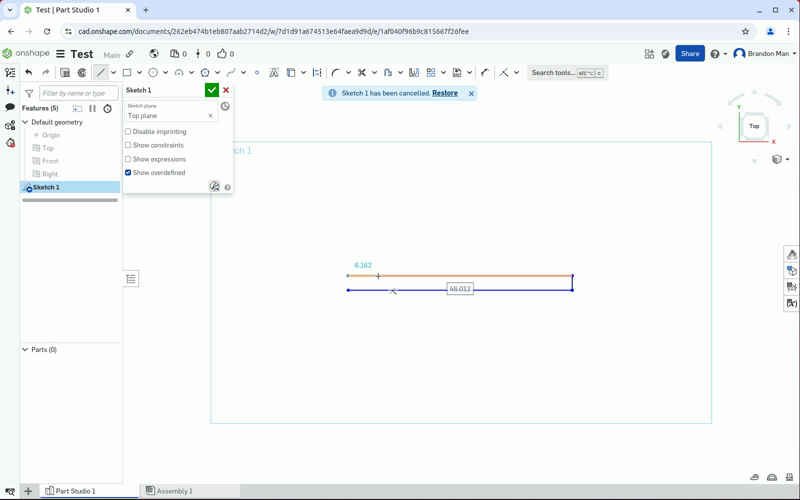
mouse_move(348, 290)
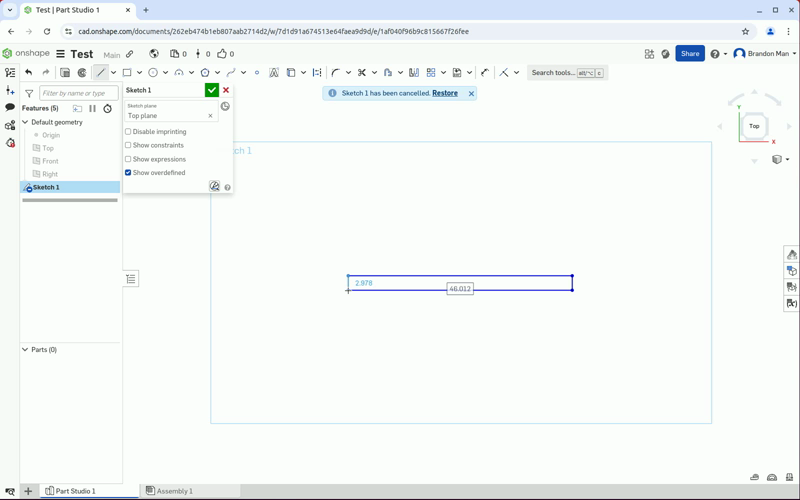
key_up(shift)
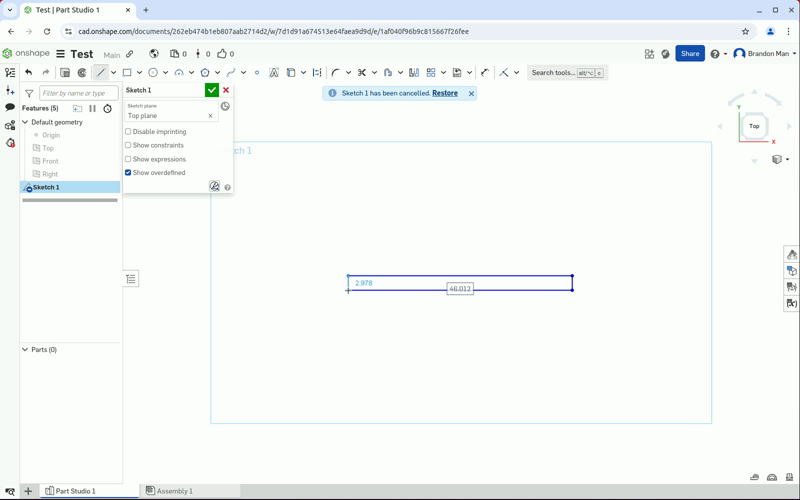
click(348, 290)
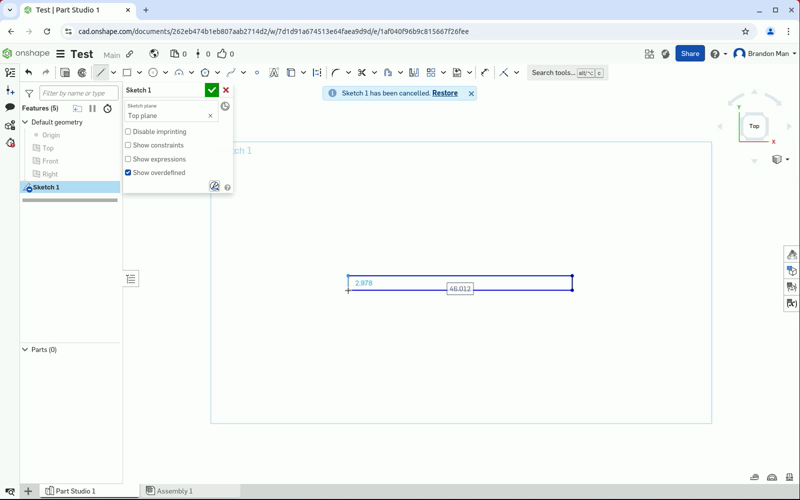
key(esc)
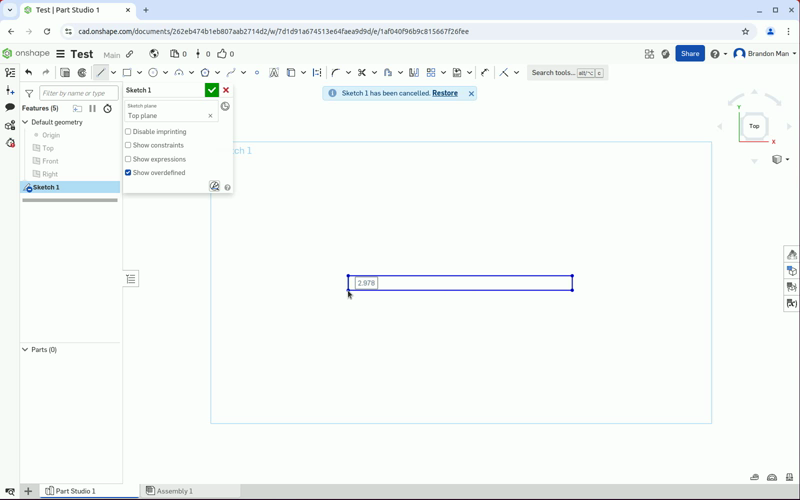
mouse_move(502, 282)
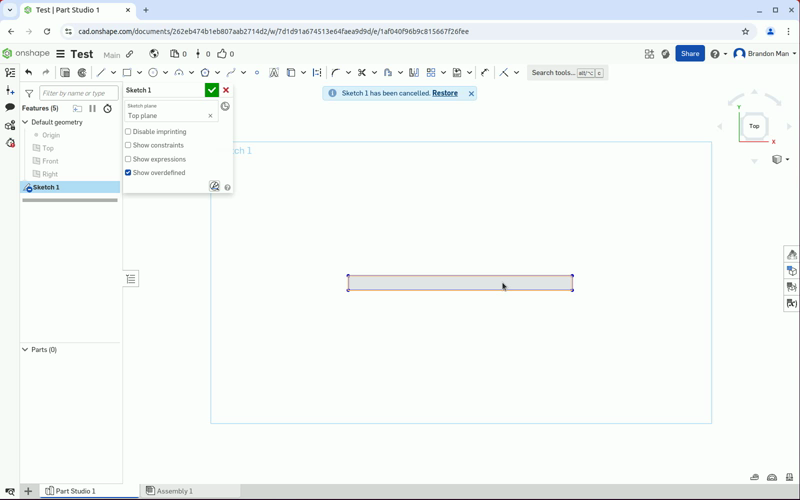
click(502, 282)
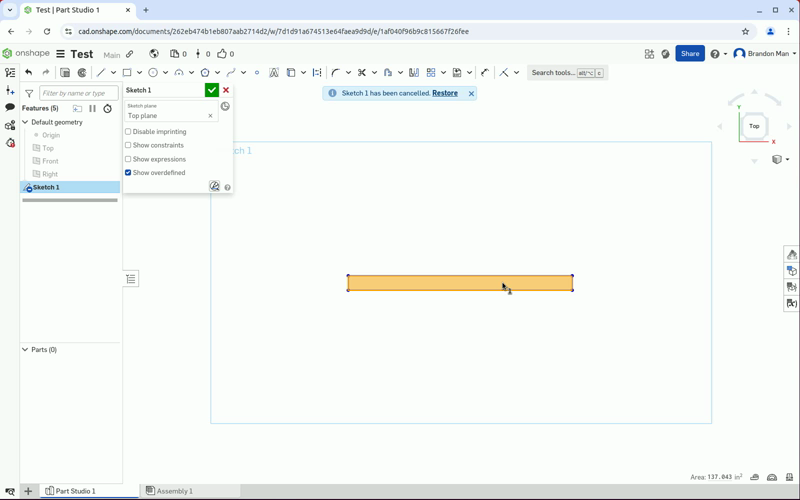
mouse_move(73, 352)
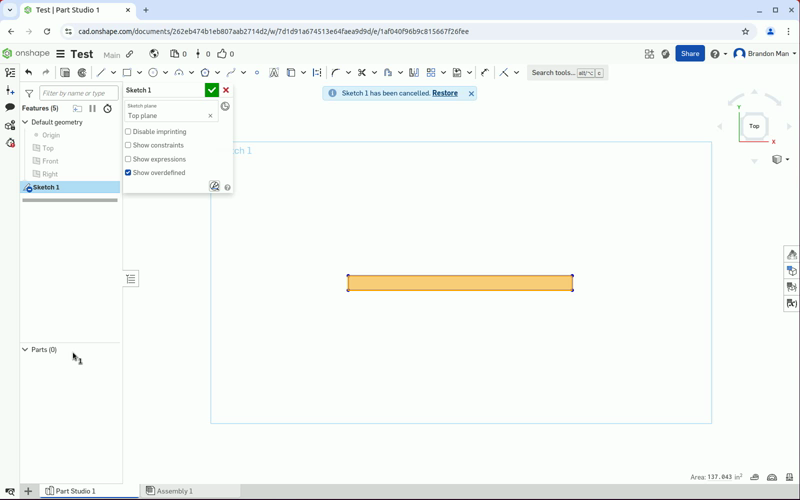
key(shift+y)
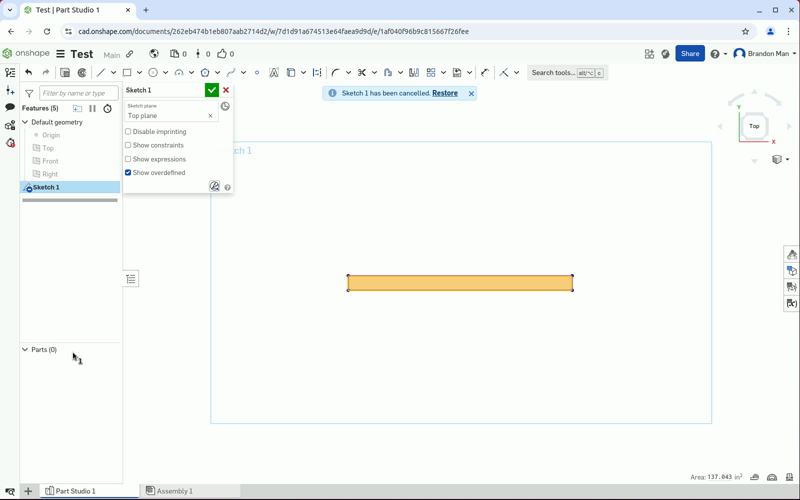
key(shift+e)
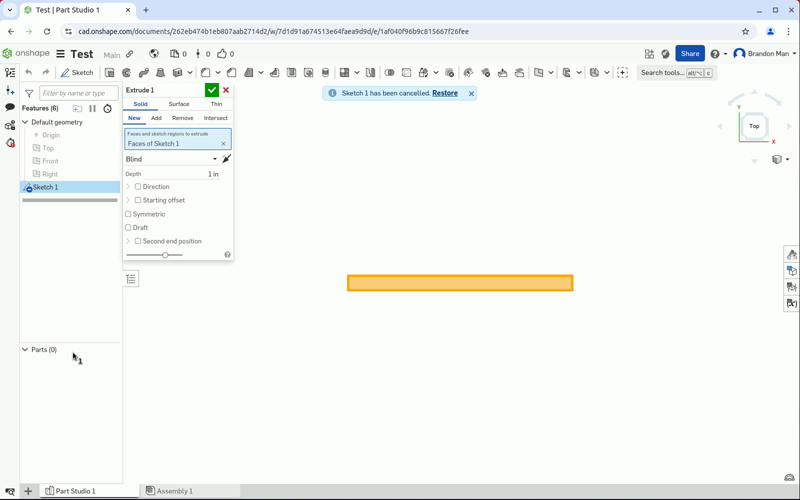
mouse_move(143, 106)
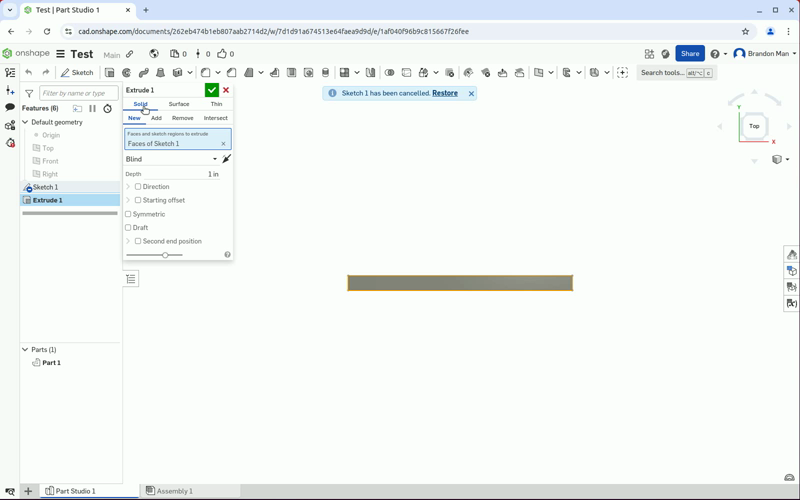
click(143, 106)
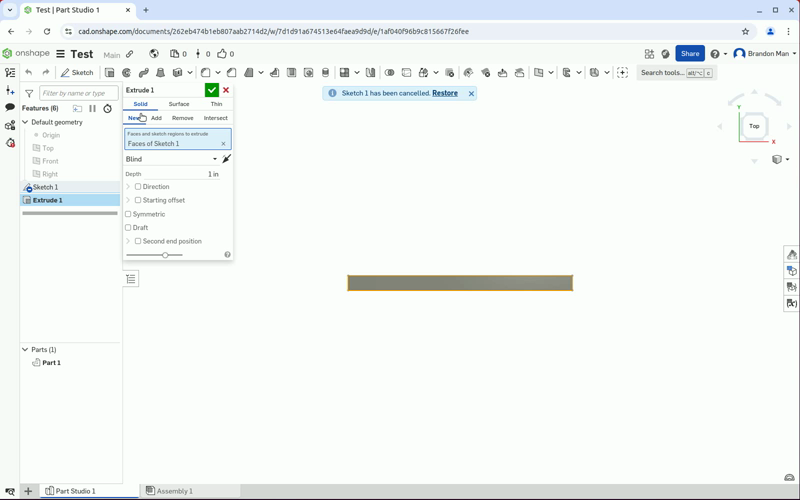
mouse_move(137, 120)
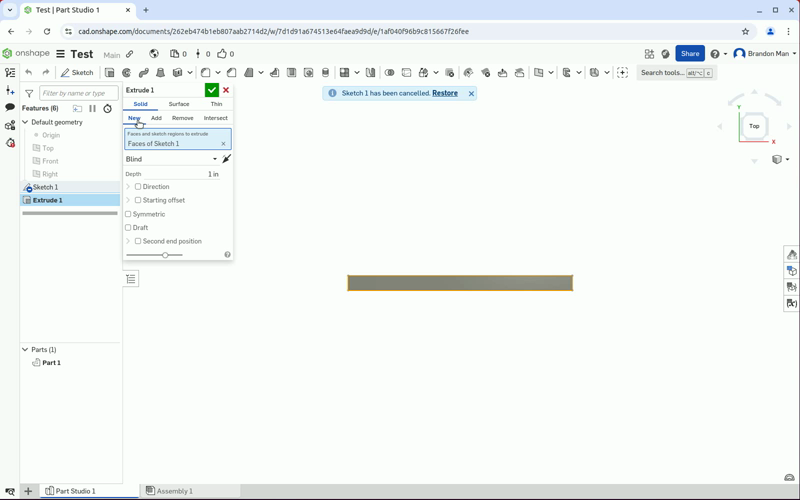
click(137, 120)
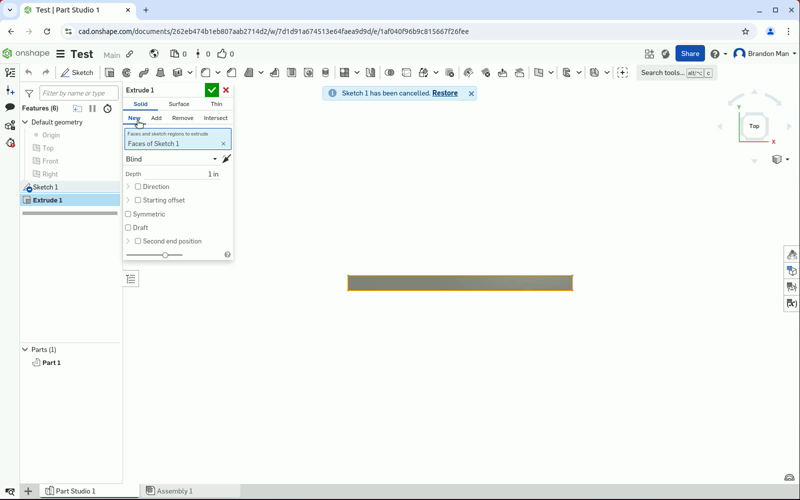
key(tab, 4)
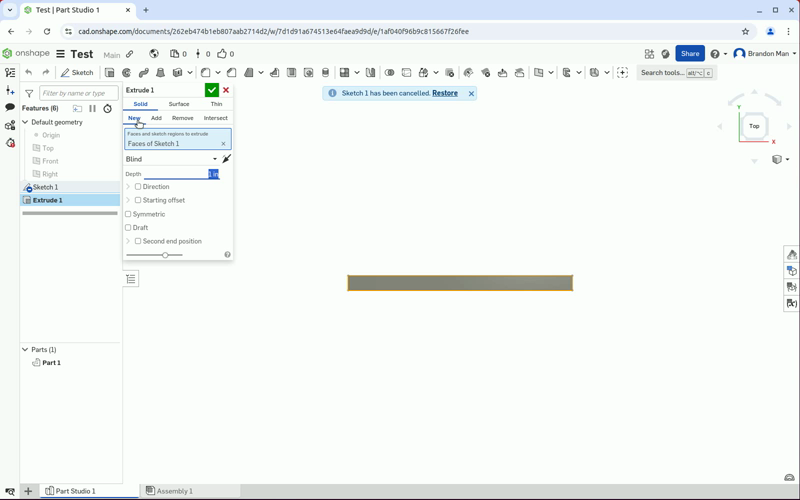
text(1.444)
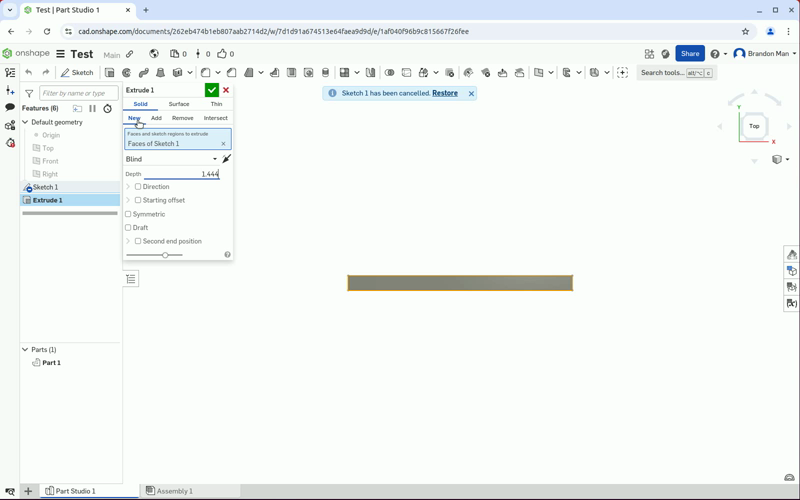
key(enter)
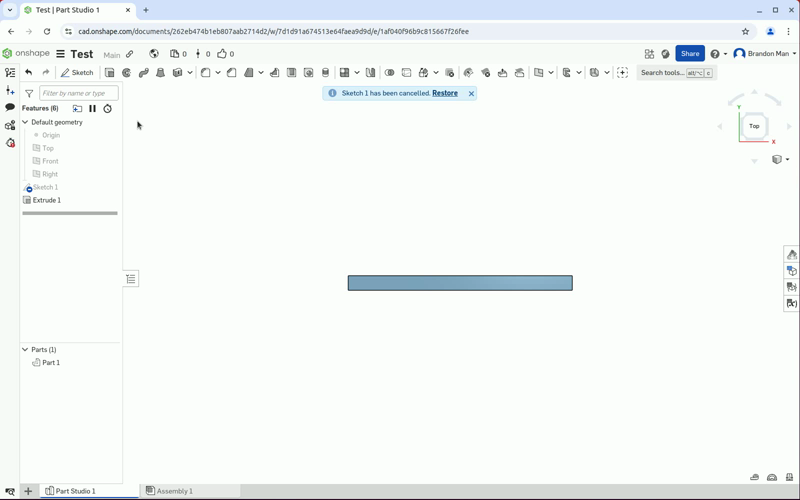
key(shift+h)
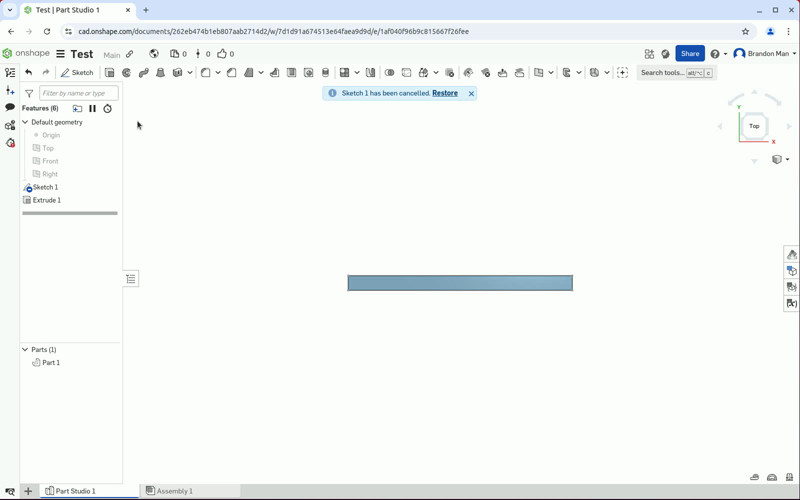
key(shift+h)
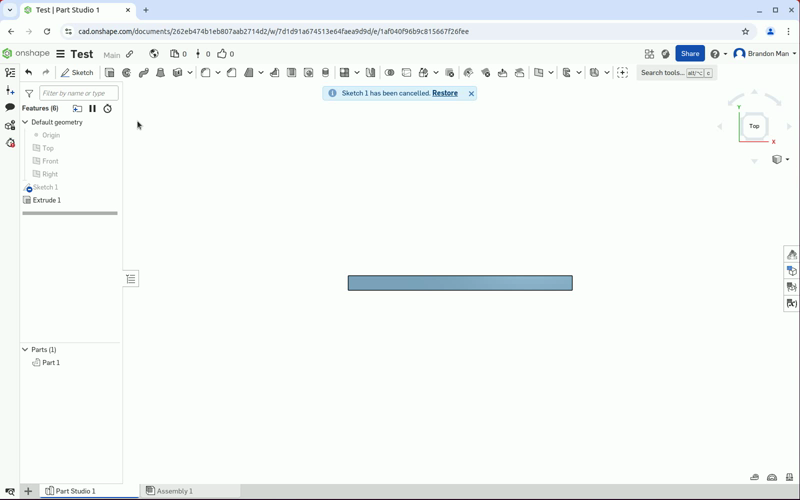
mouse_move(73, 189)
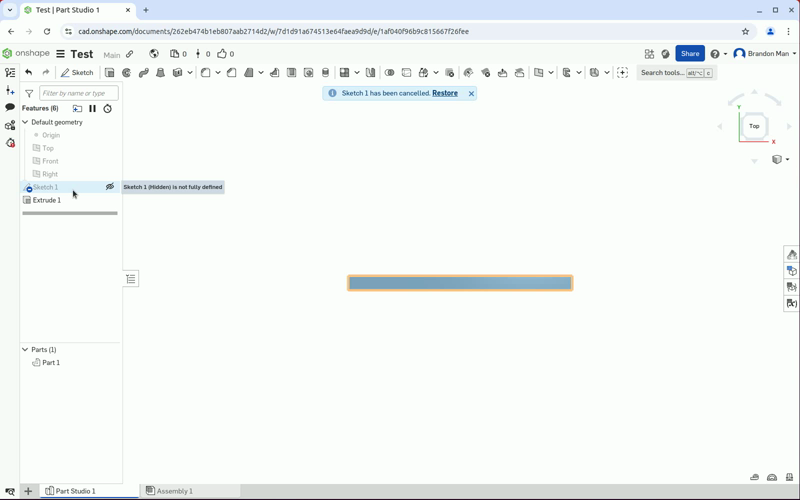
click(73, 189)
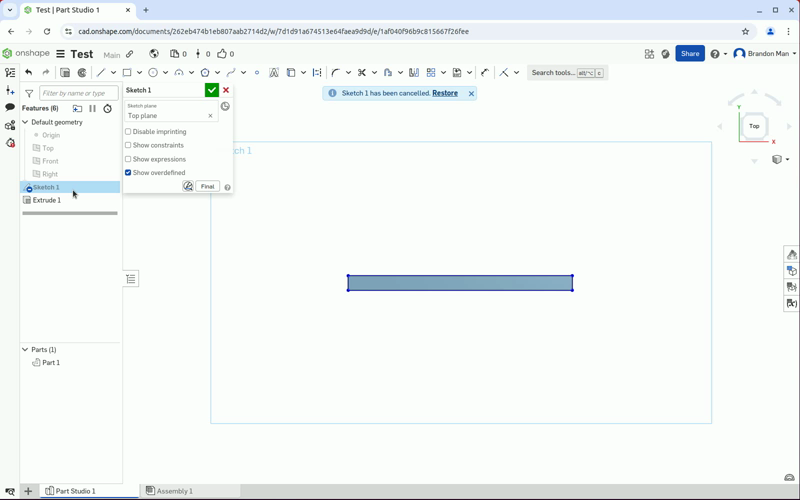
mouse_move(229, 92)
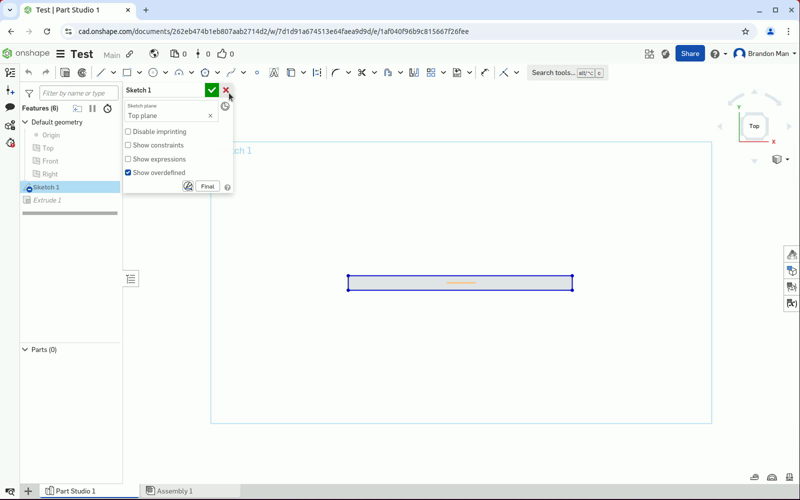
click(229, 92)
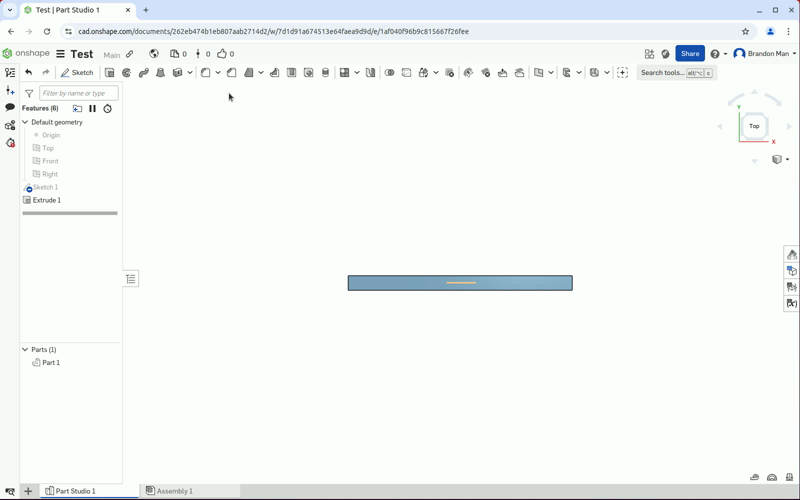
mouse_move(541, 75)
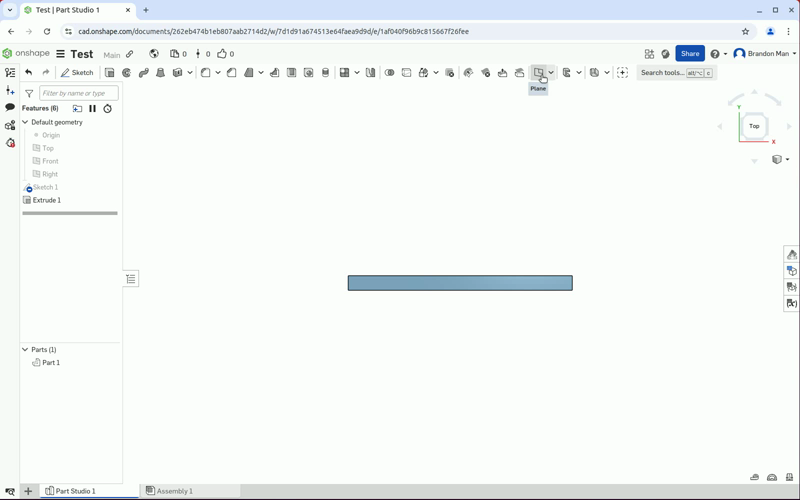
click(541, 75)
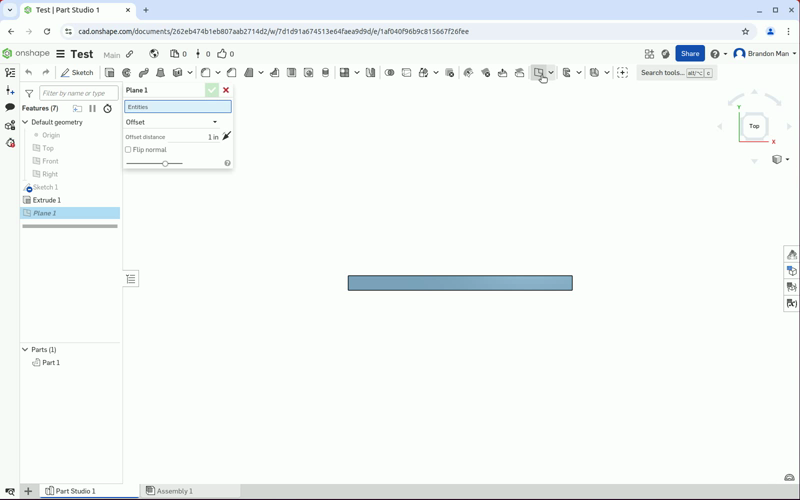
mouse_move(73, 150)
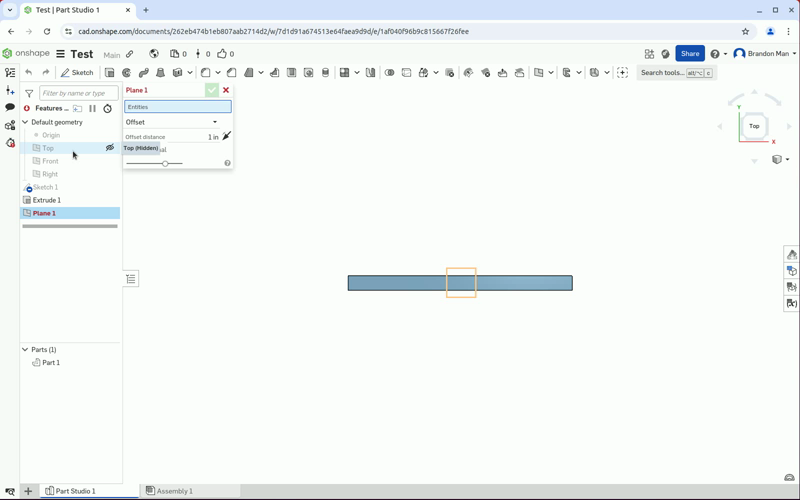
click(73, 150)
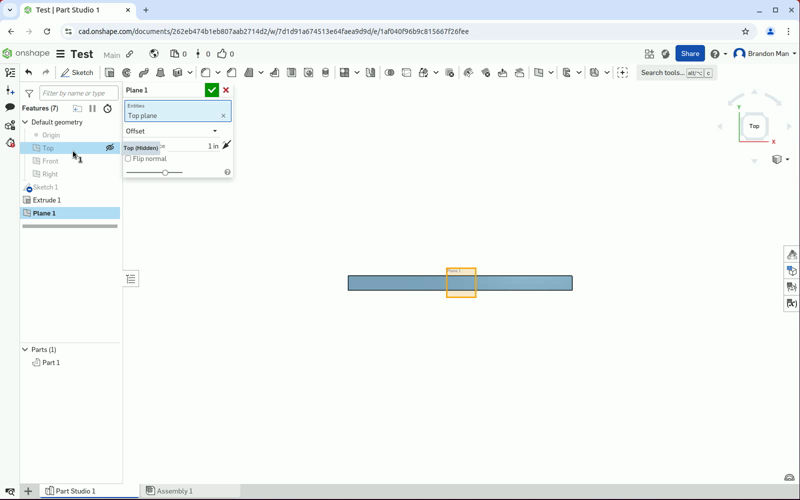
key(tab, 2)
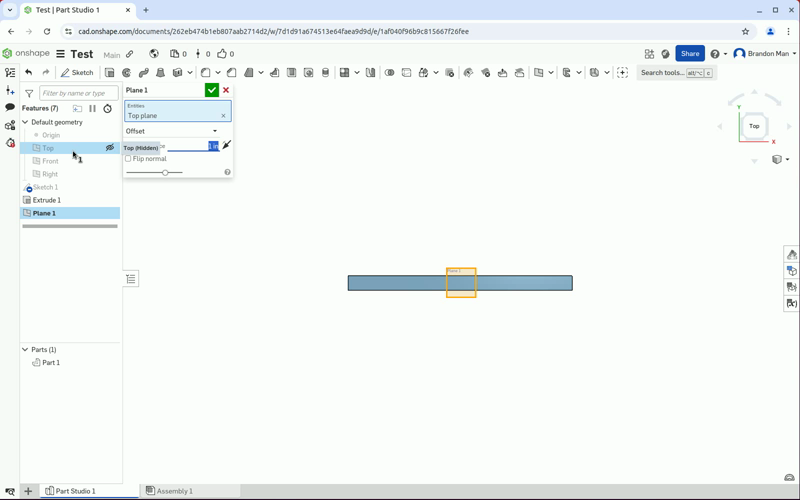
text(1.448)
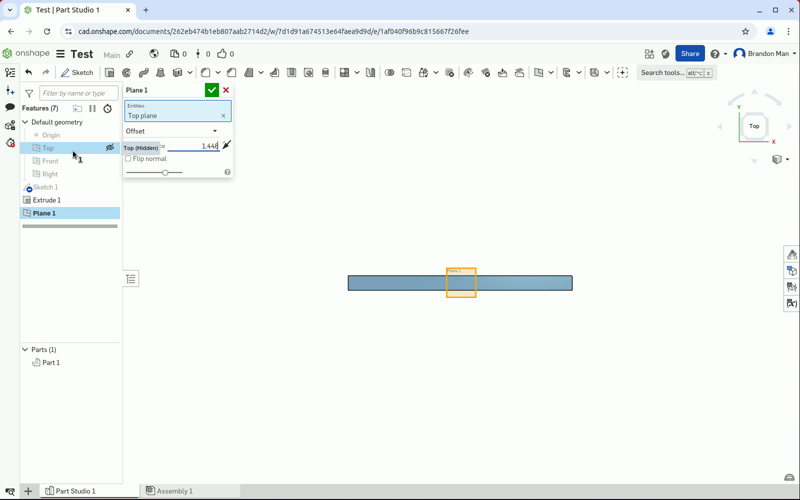
key(enter, 2)
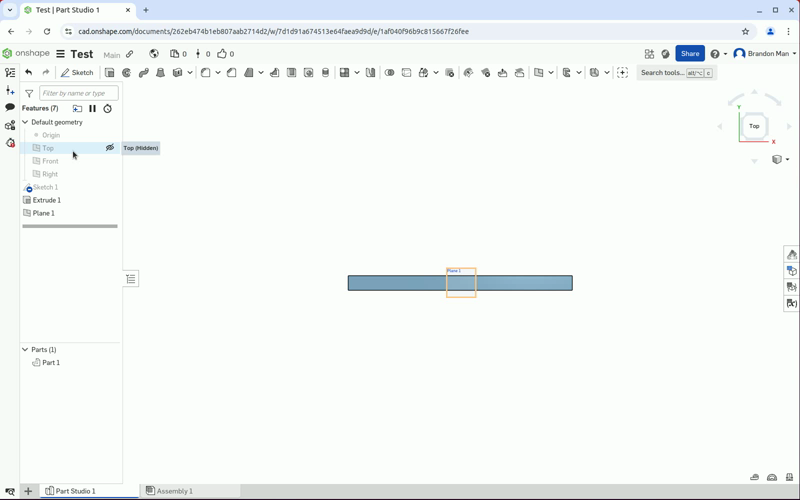
key(shift+s)
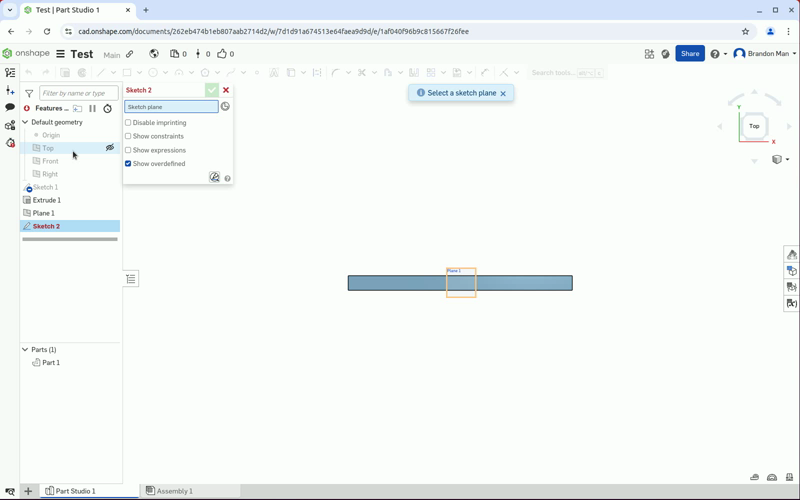
mouse_move(73, 215)
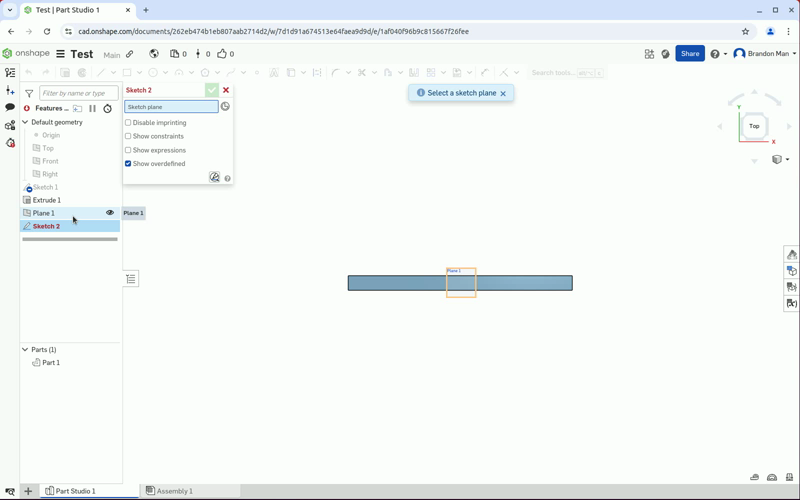
click(73, 215)
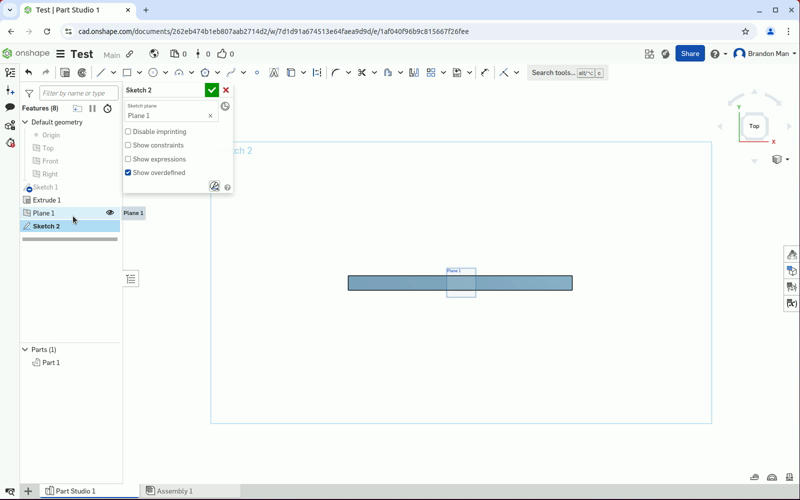
mouse_move(73, 352)
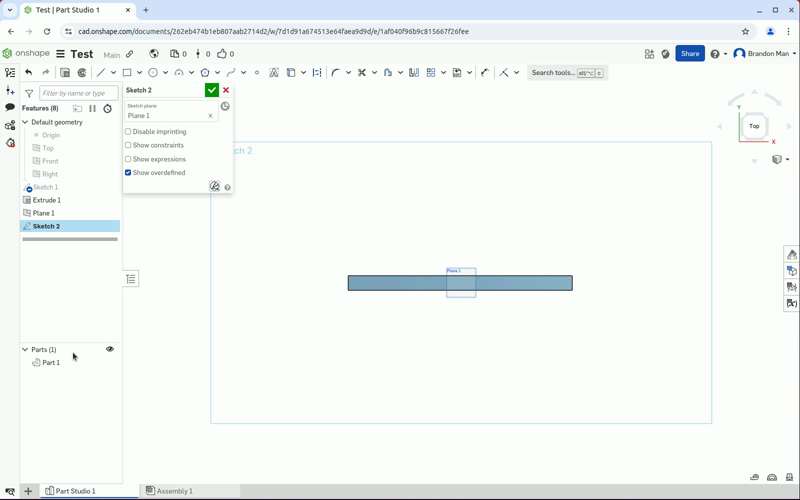
key(y)
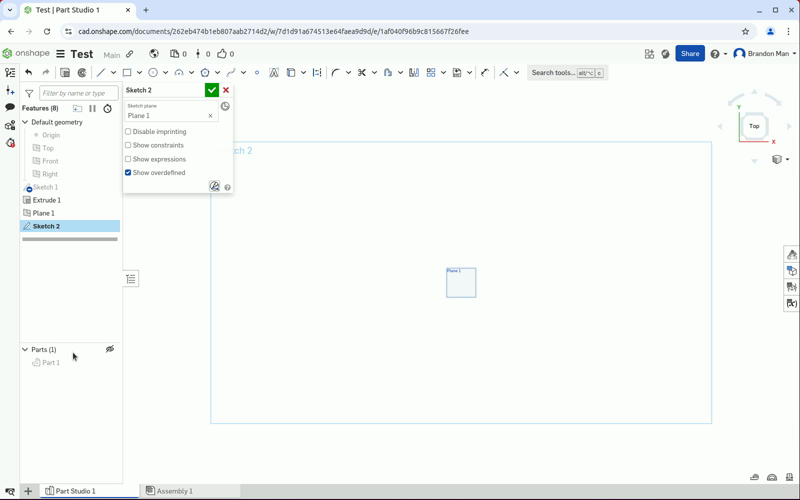
key(l)
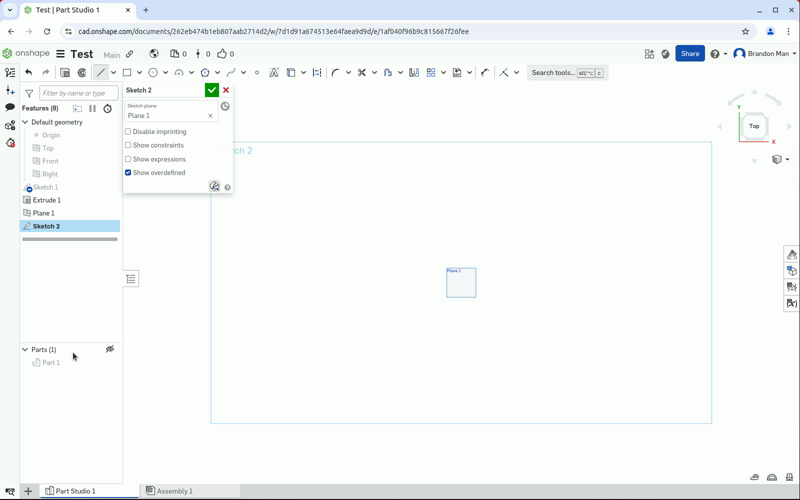
key_down(shift)
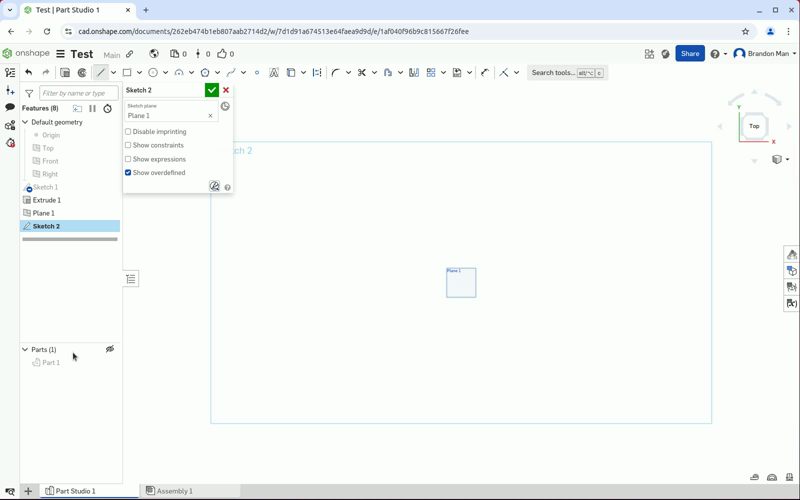
mouse_move(348, 286)
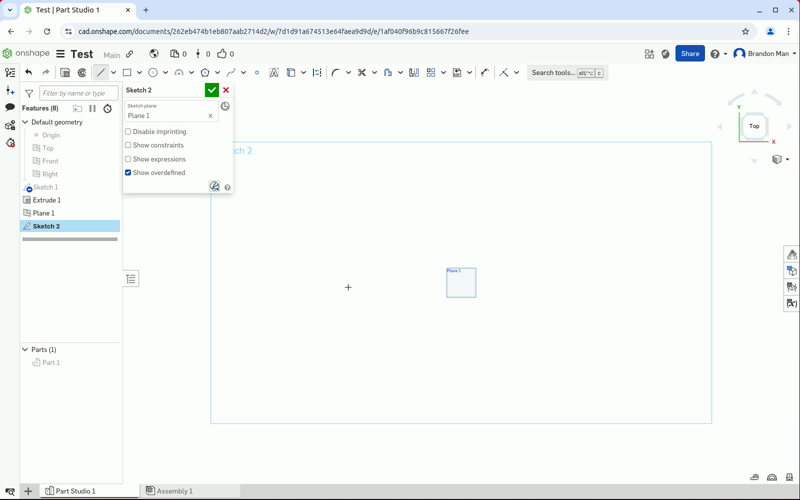
click(348, 286)
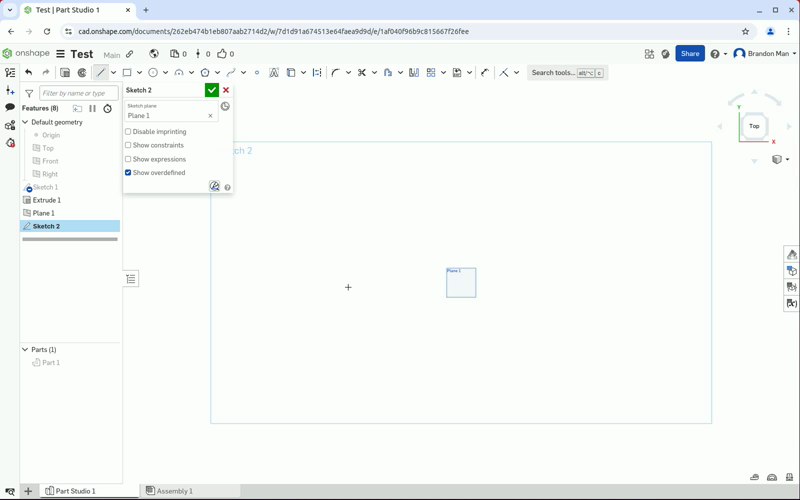
key_up(shift)
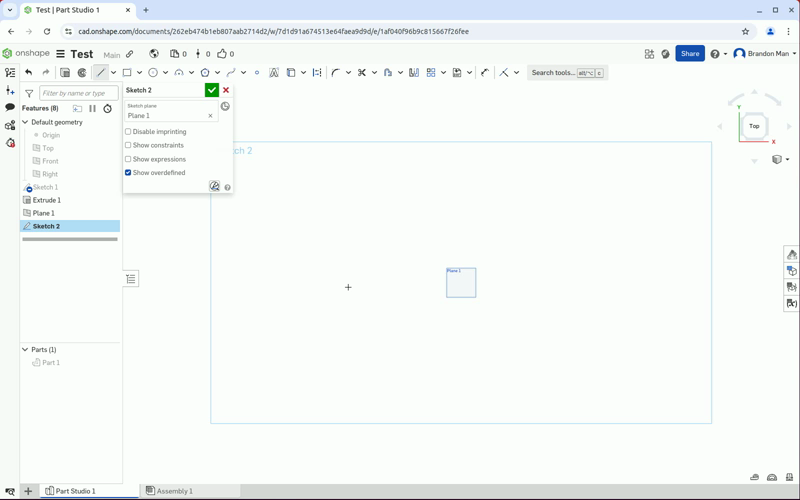
key_down(shift)
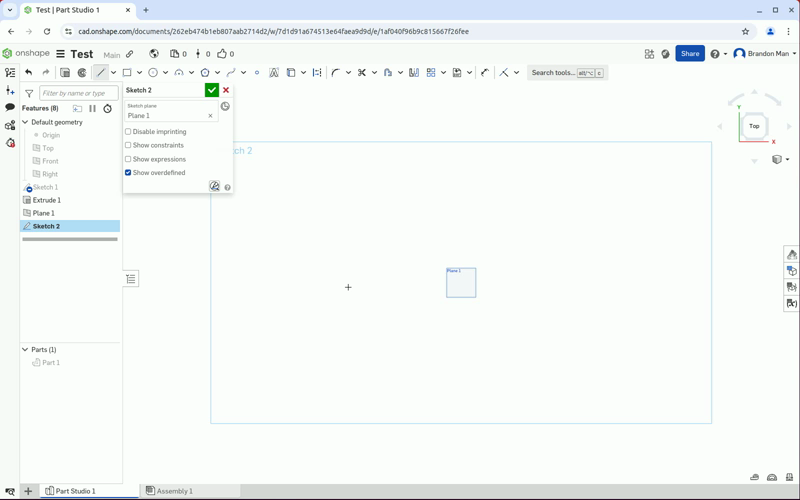
mouse_move(572, 286)
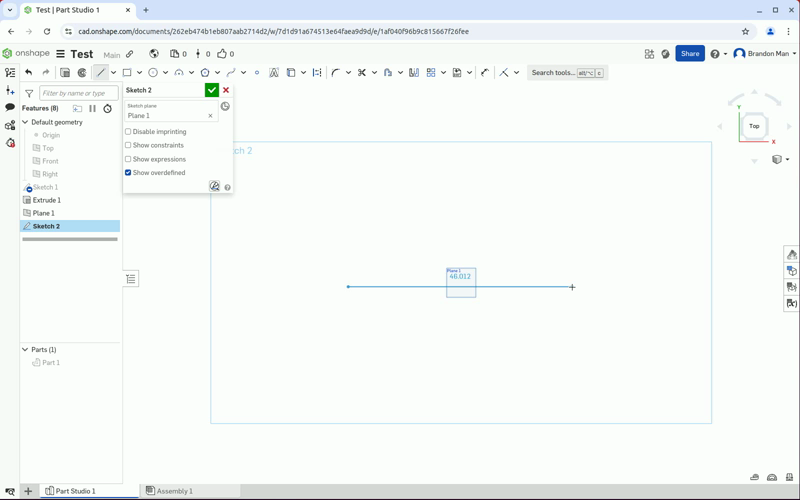
click(572, 286)
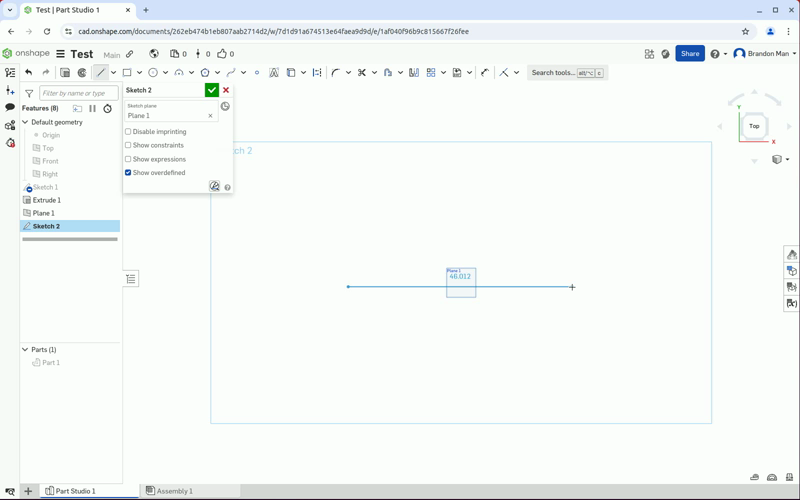
key_up(shift)
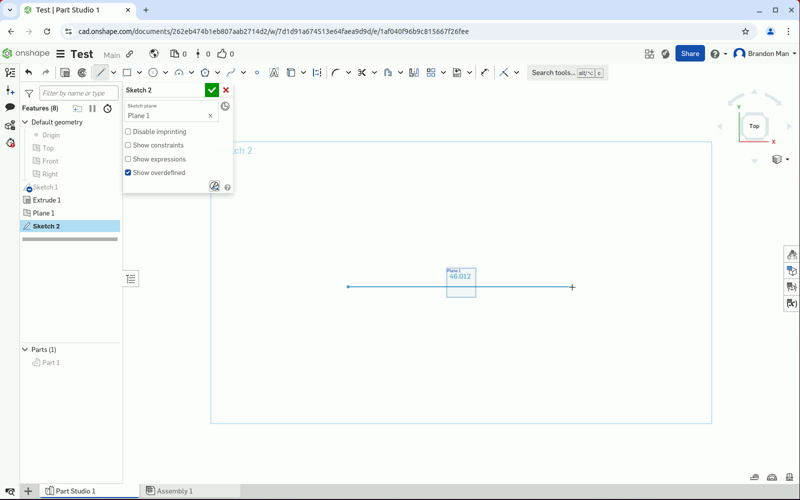
key_down(shift)
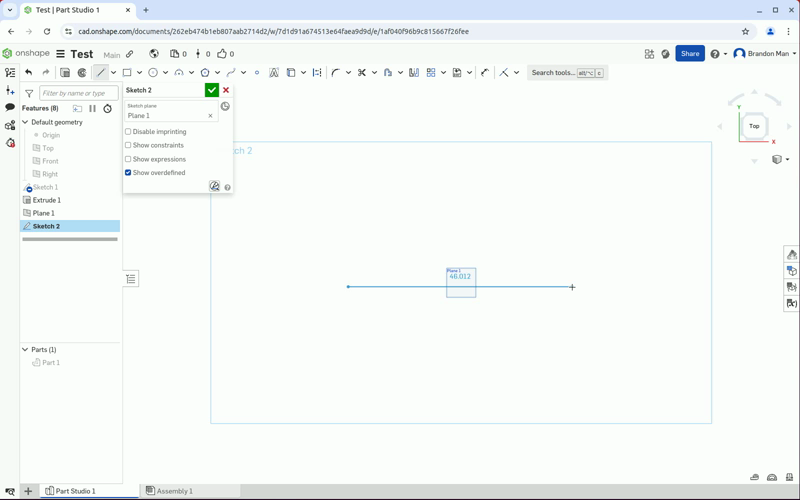
mouse_move(589, 286)
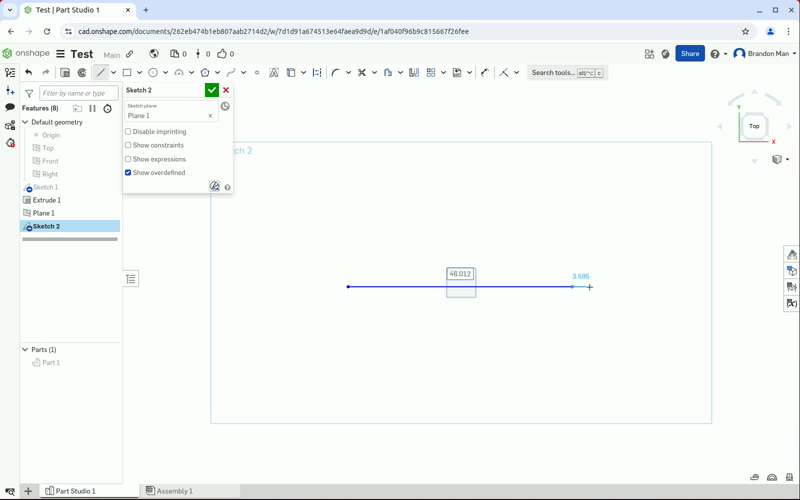
mouse_move(572, 279)
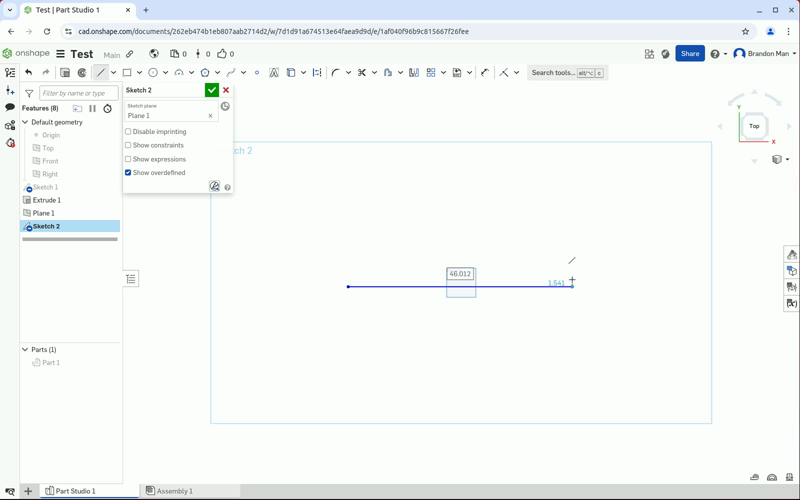
scroll(6)
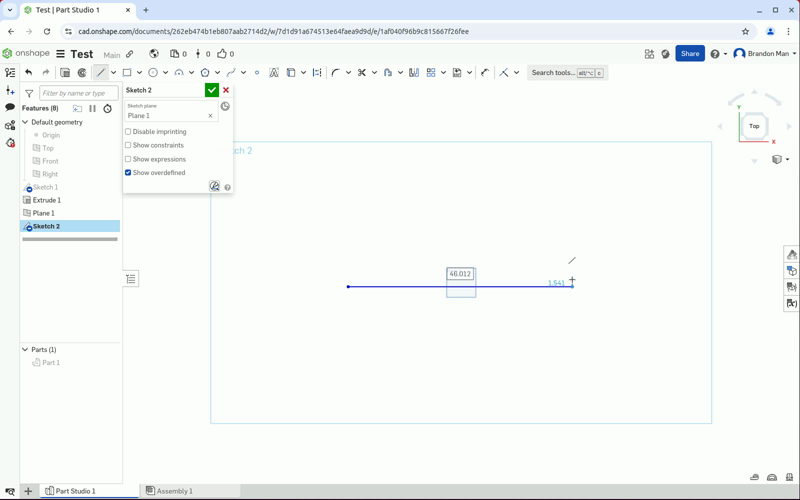
scroll(6)
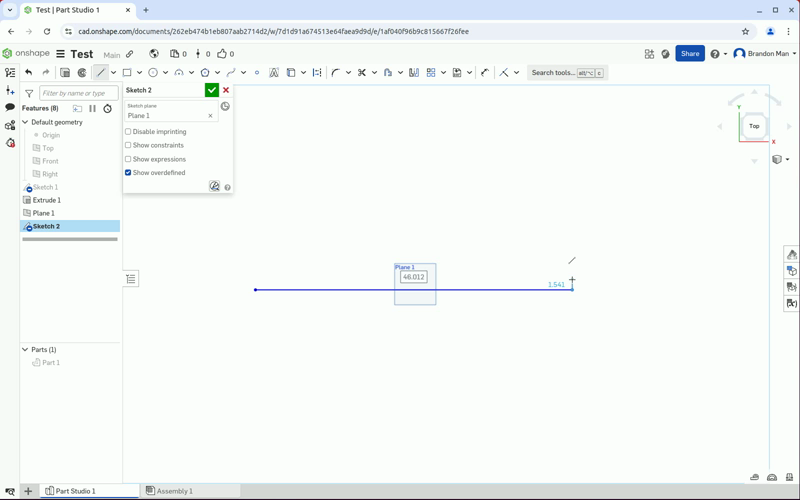
scroll(6)
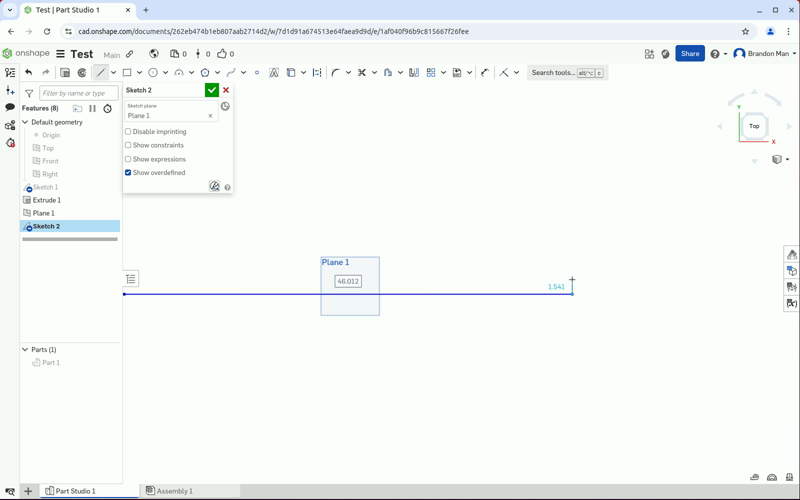
scroll(6)
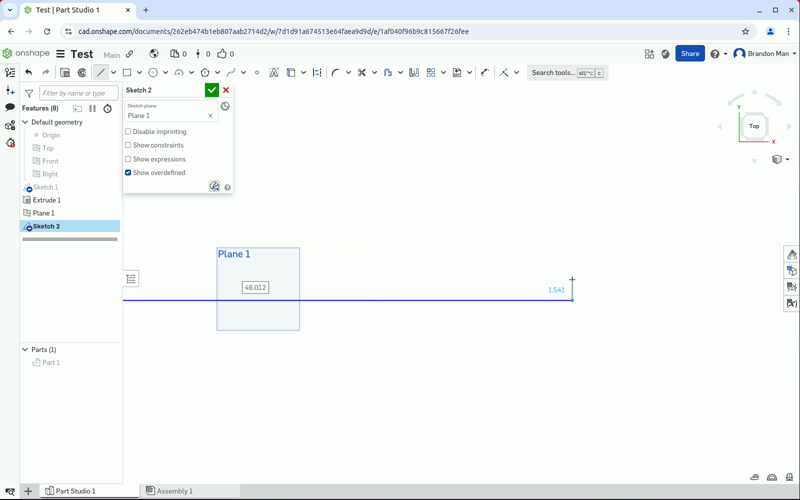
scroll(6)
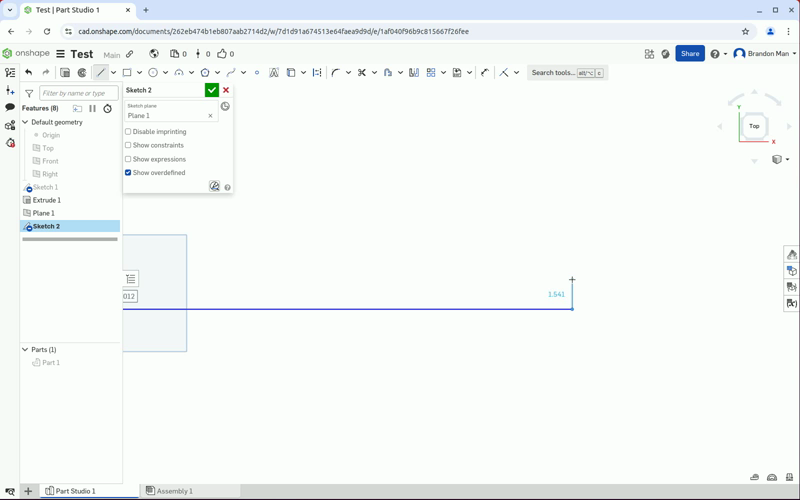
scroll(6)
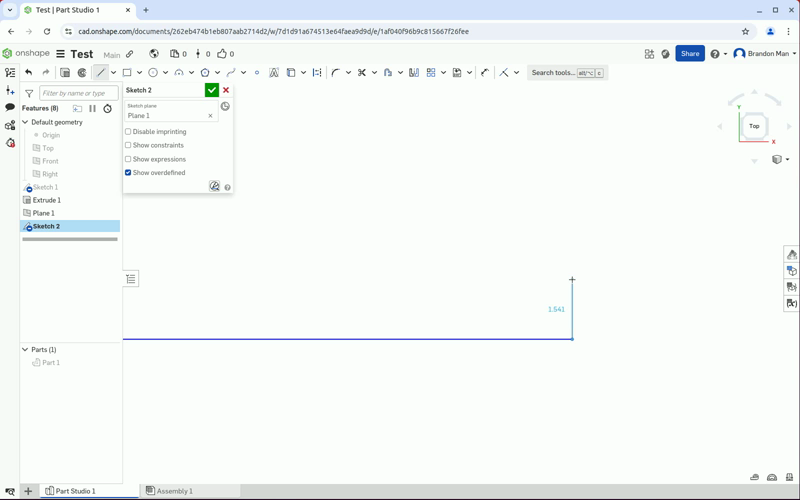
scroll(6)
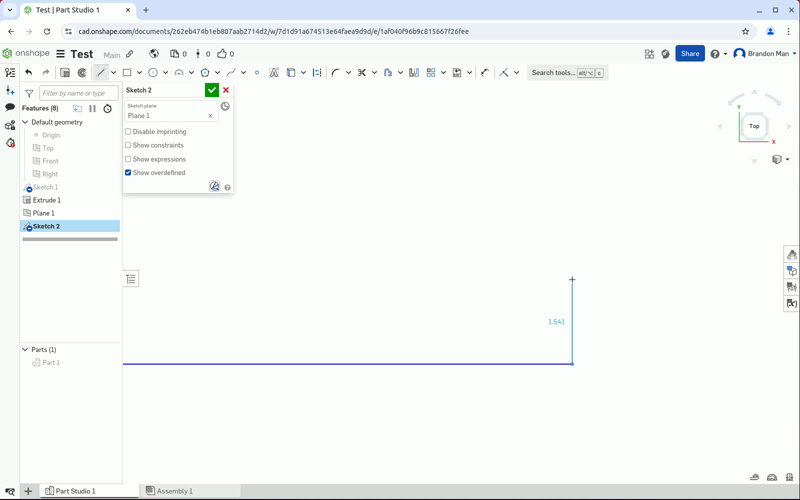
click(572, 279)
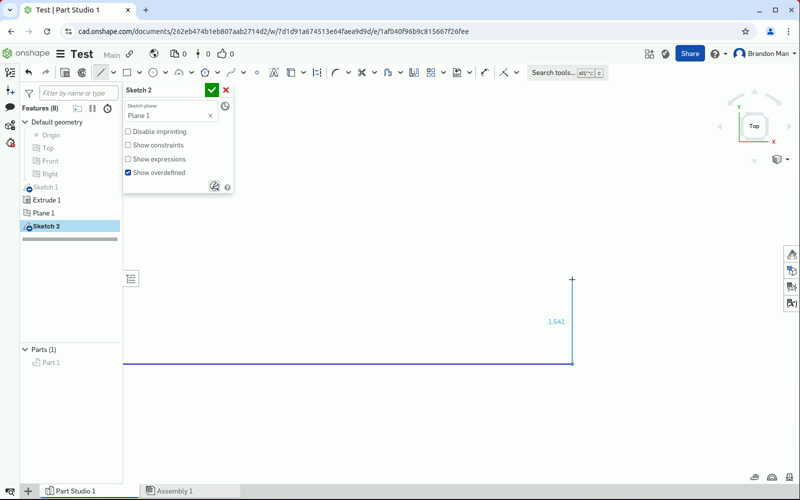
scroll(-6)
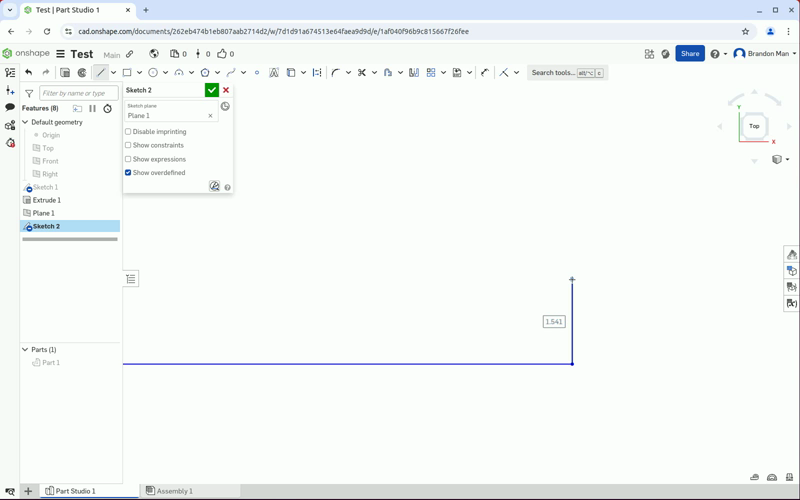
scroll(-6)
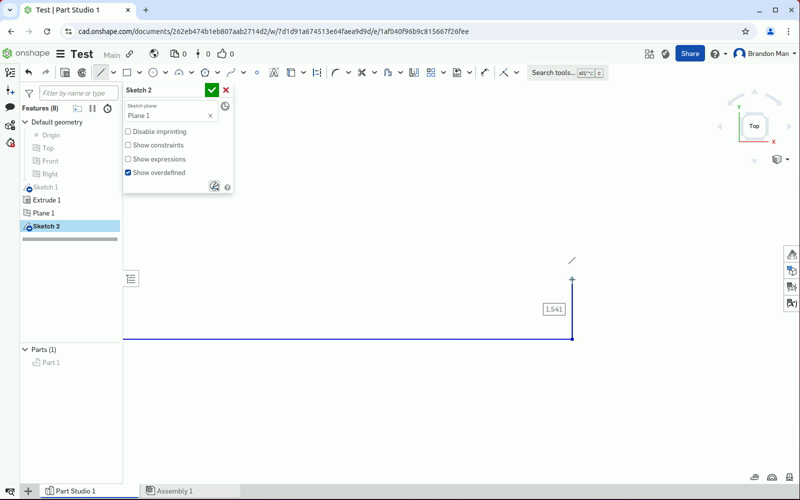
scroll(-6)
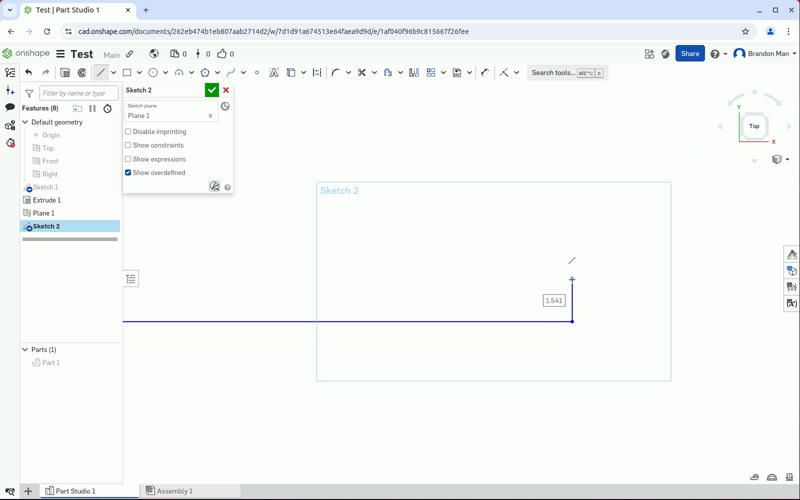
scroll(-6)
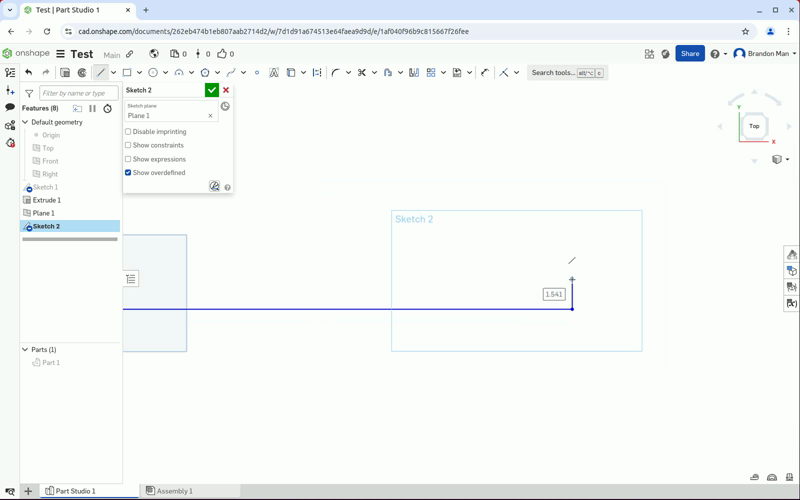
scroll(-6)
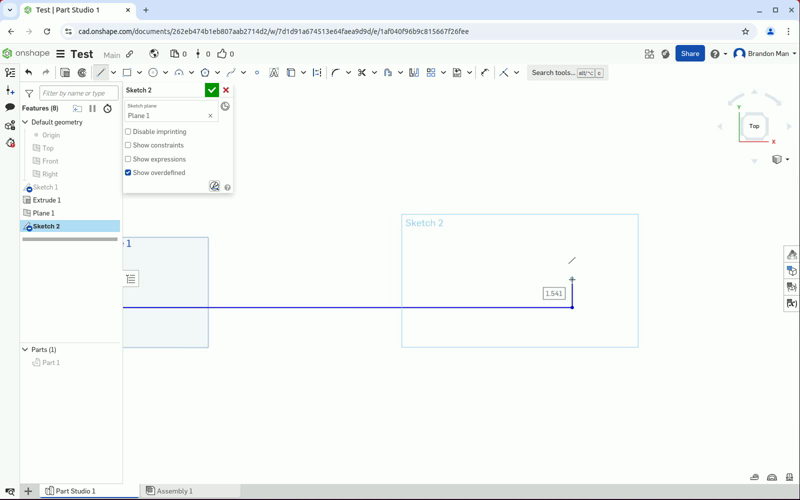
scroll(-6)
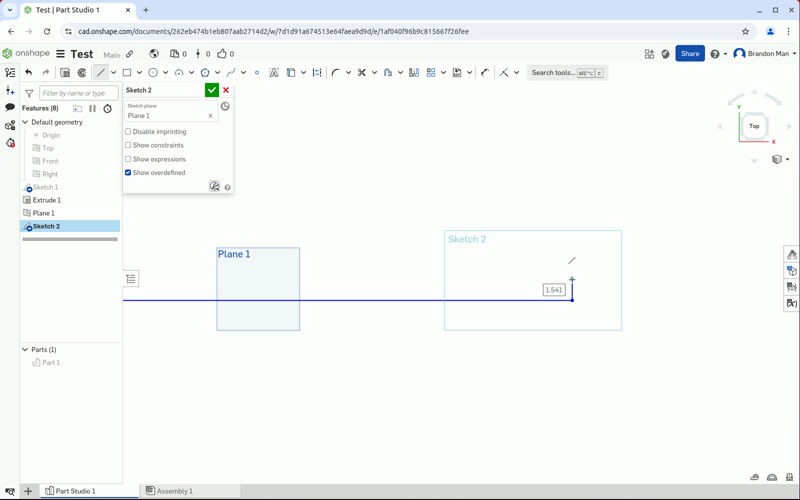
scroll(-6)
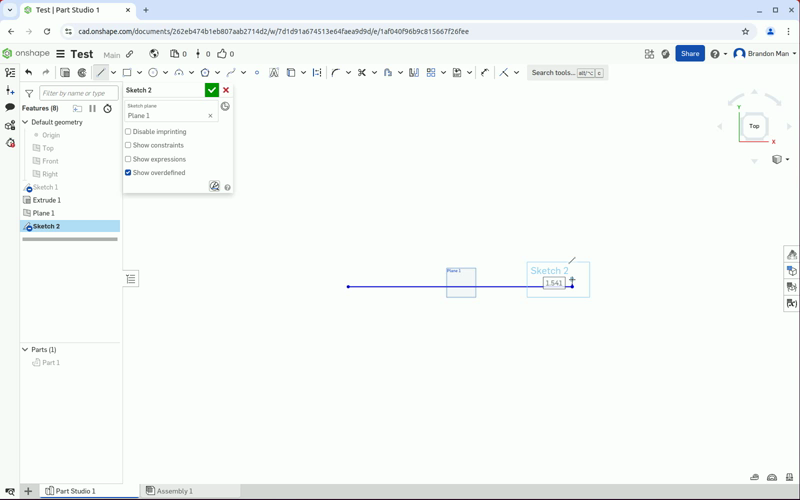
key_up(shift)
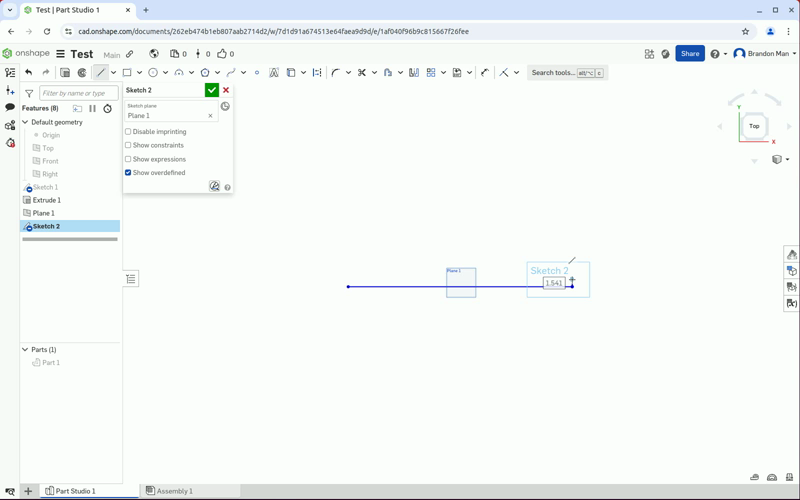
key_down(shift)
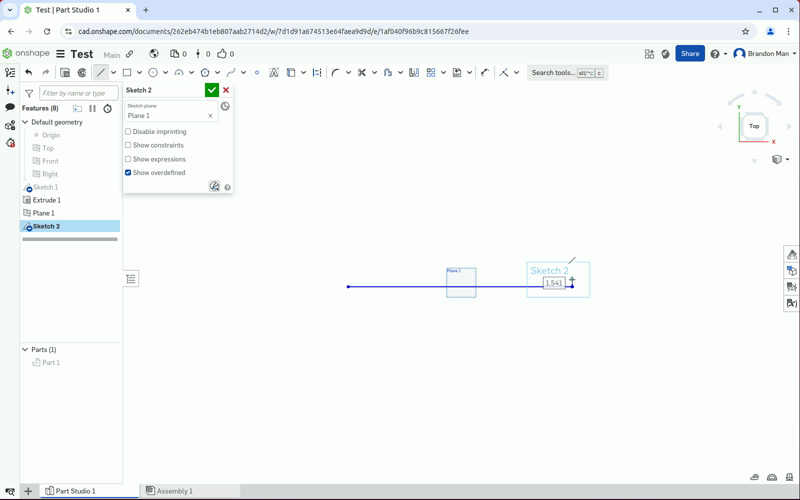
mouse_move(348, 279)
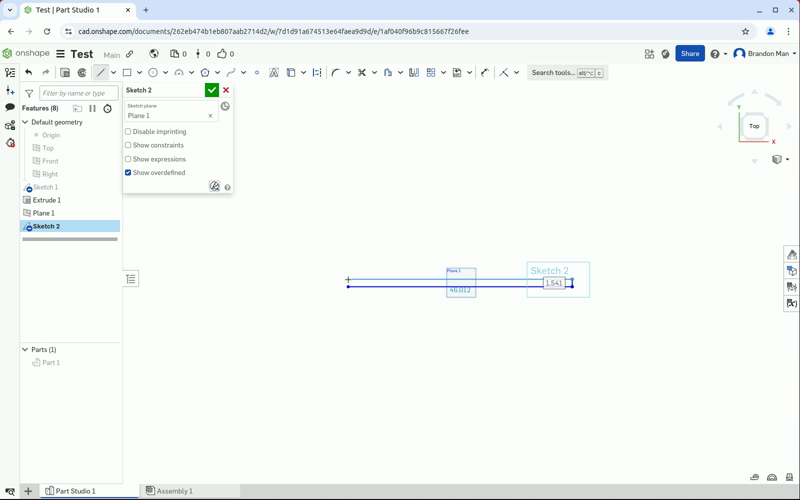
click(348, 279)
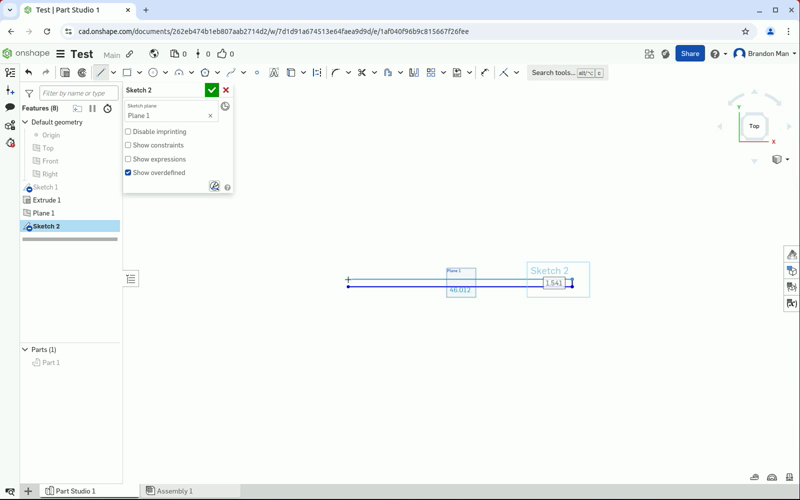
key_up(shift)
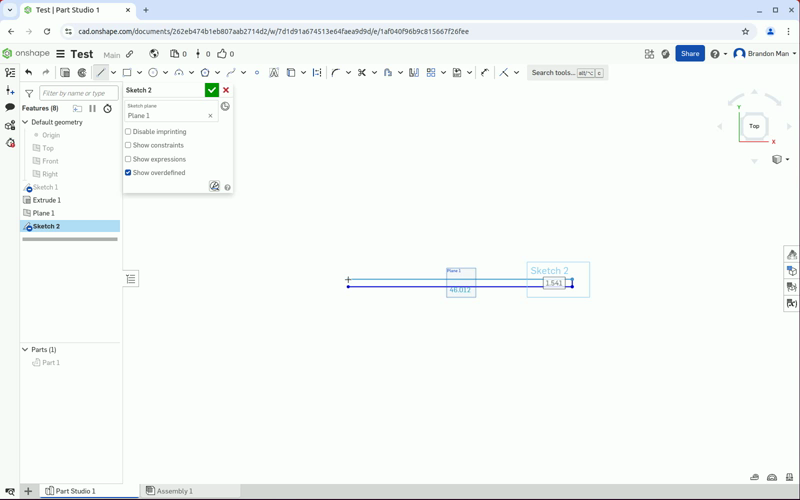
mouse_move(378, 279)
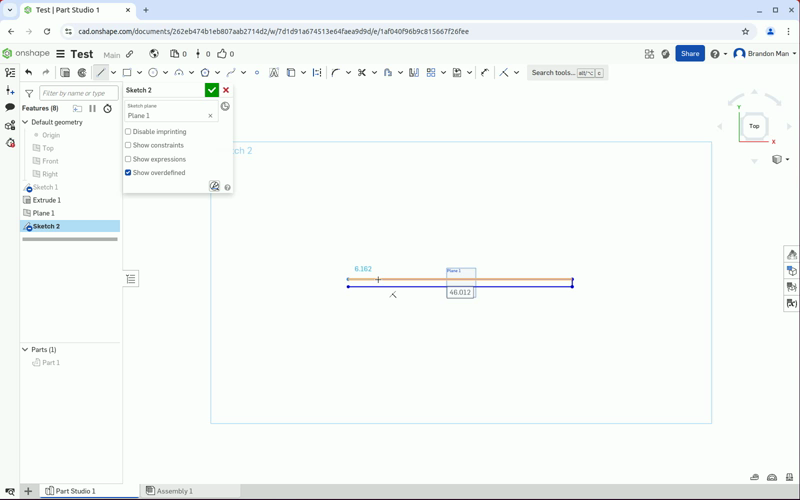
key_down(shift)
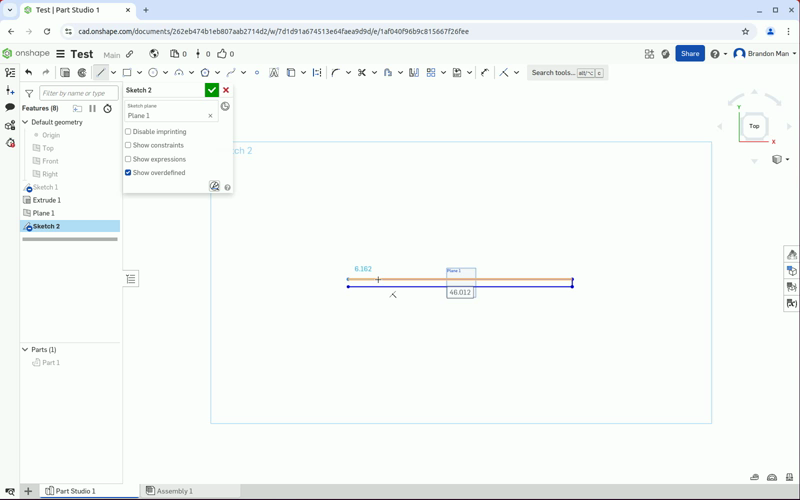
mouse_move(348, 286)
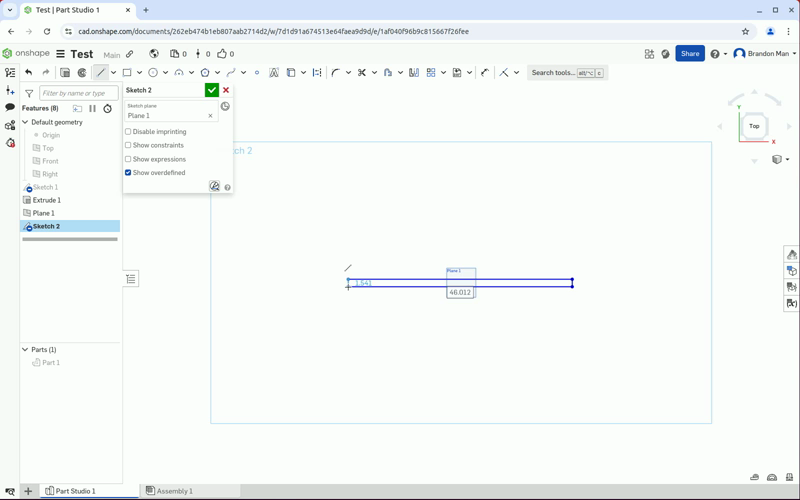
scroll(6)
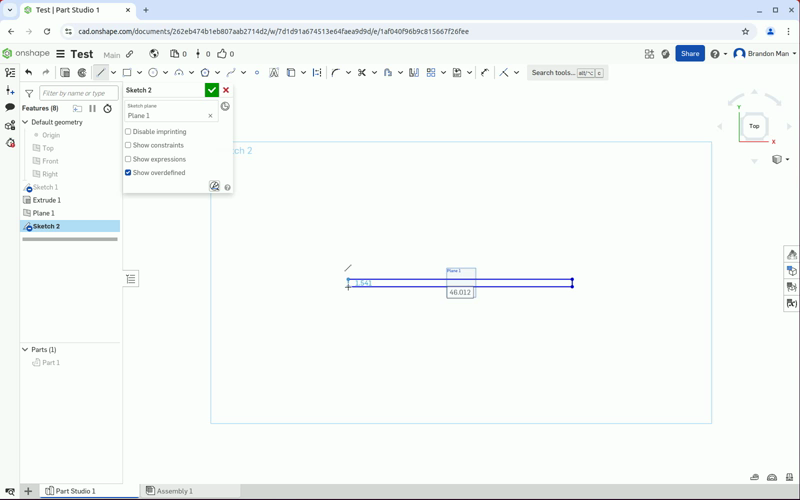
scroll(6)
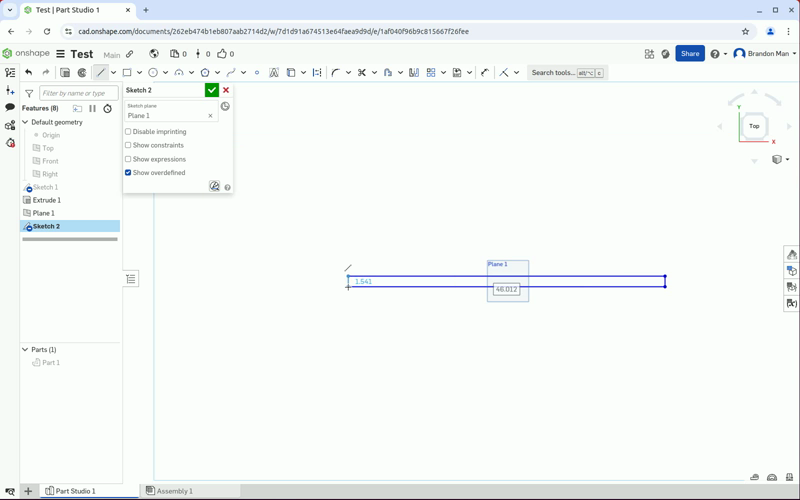
scroll(6)
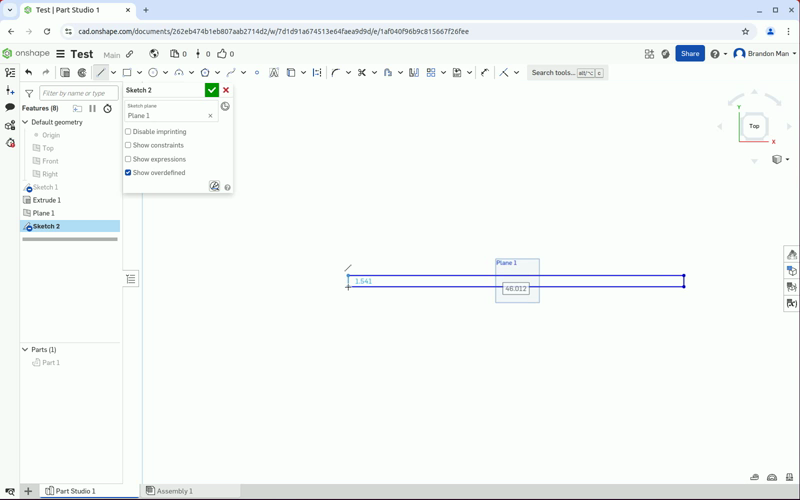
scroll(6)
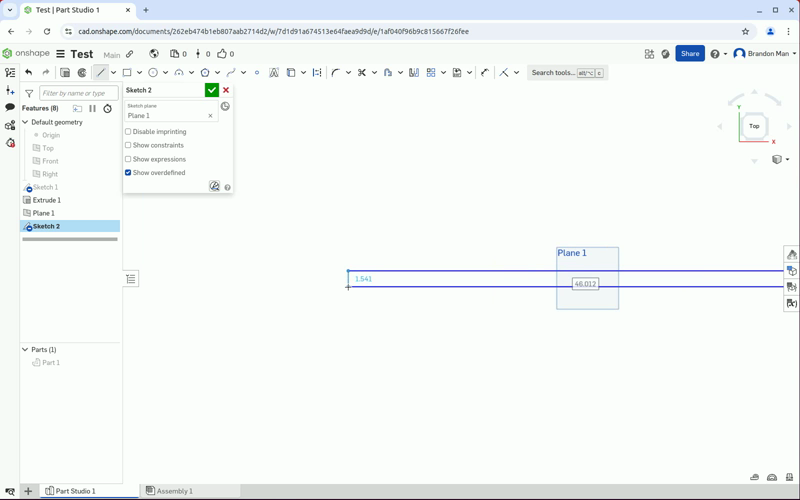
scroll(6)
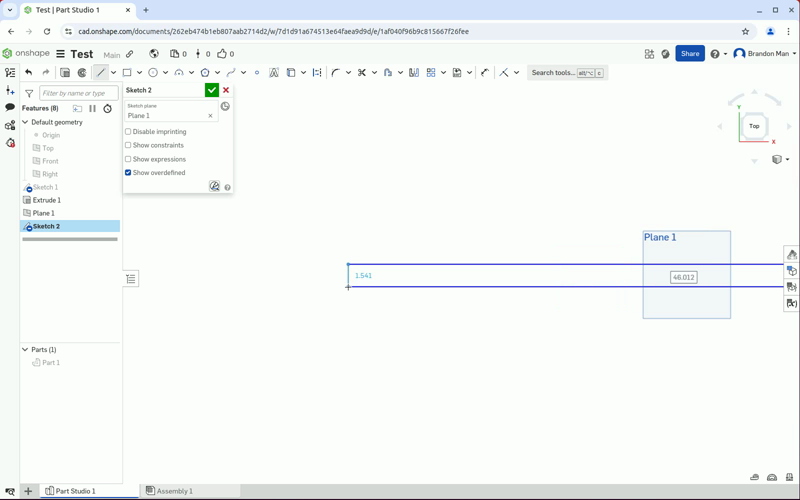
scroll(6)
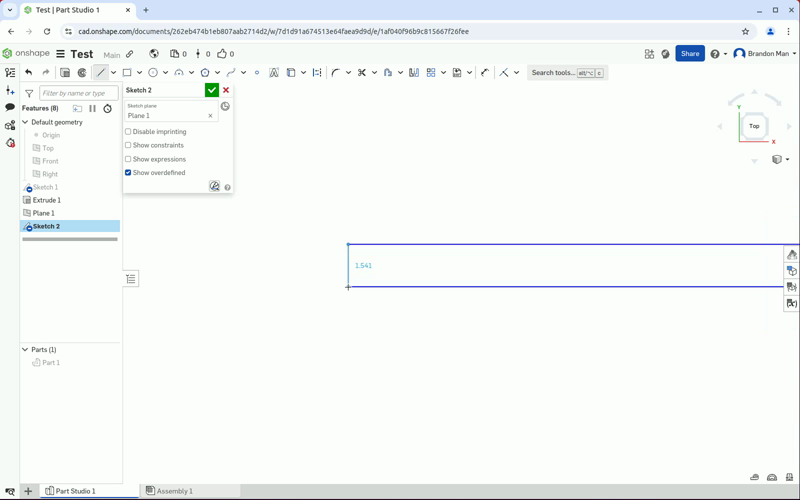
scroll(6)
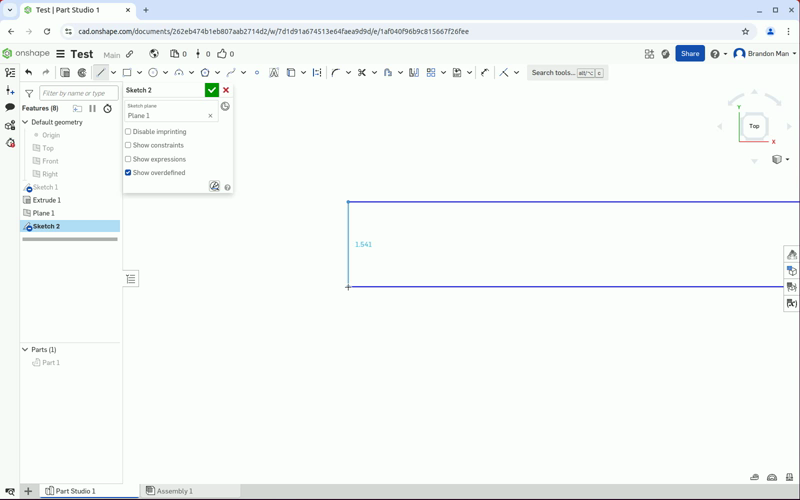
key_up(shift)
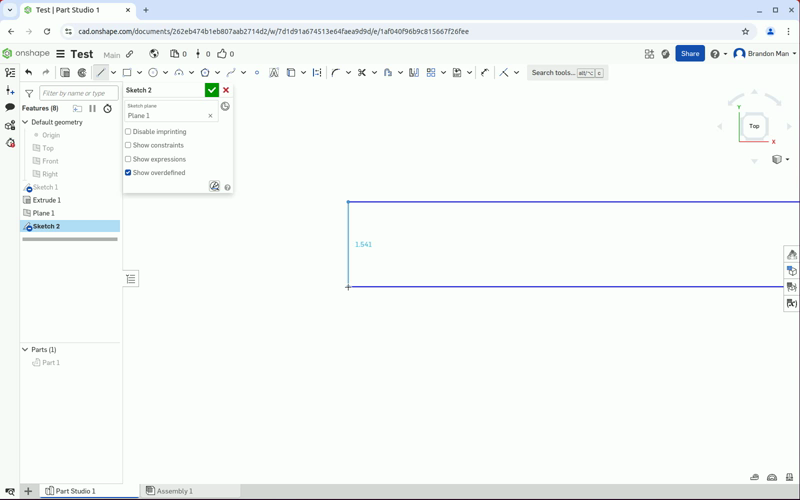
click(348, 286)
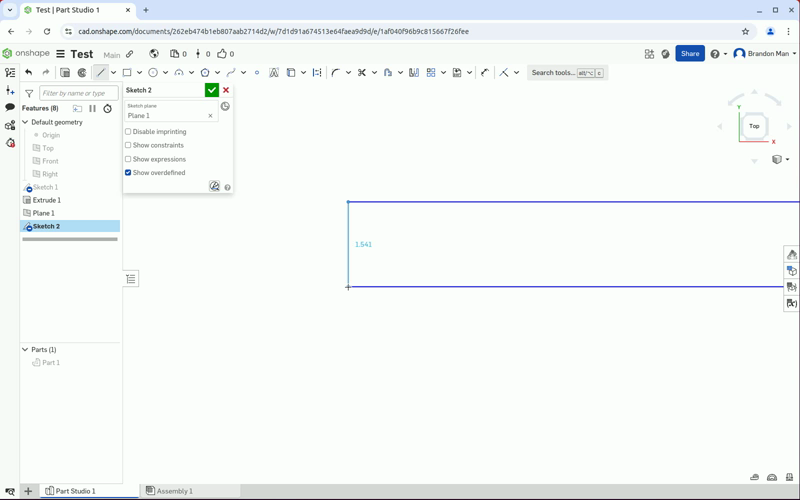
scroll(-6)
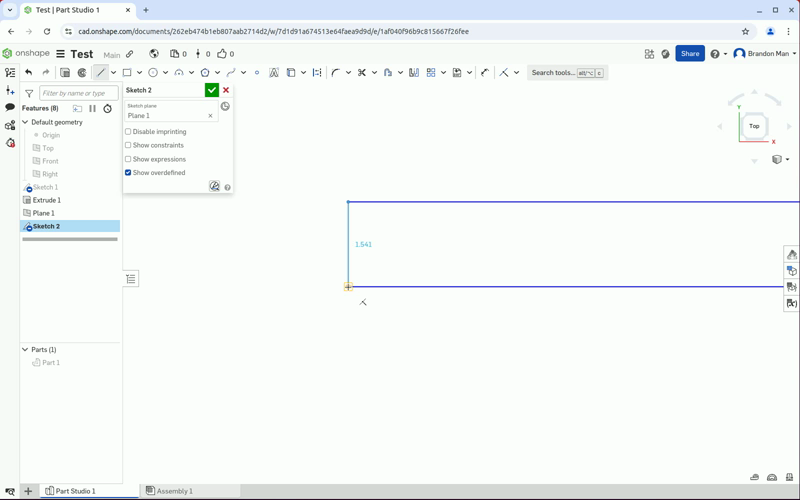
scroll(-6)
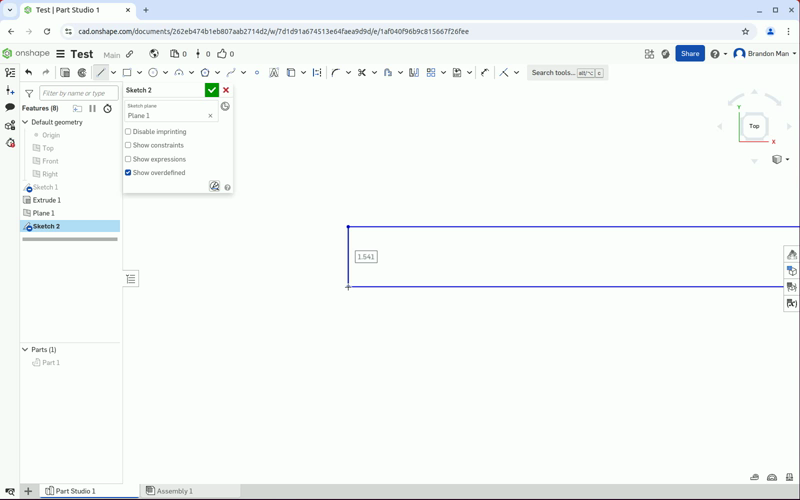
scroll(-6)
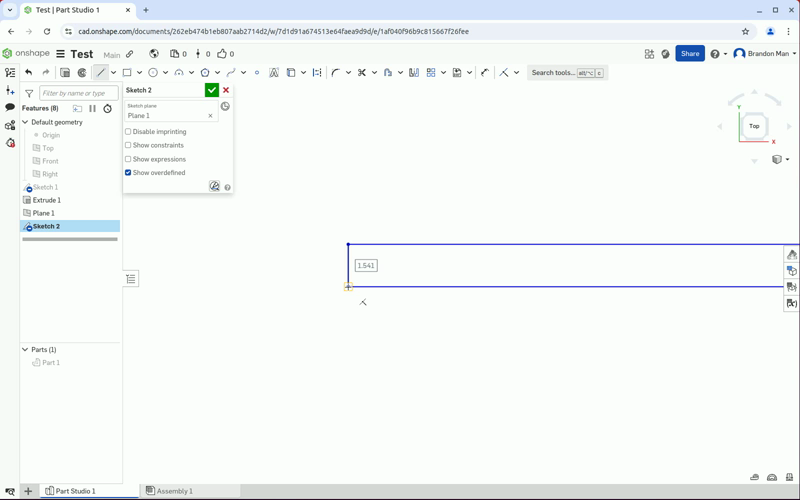
scroll(-6)
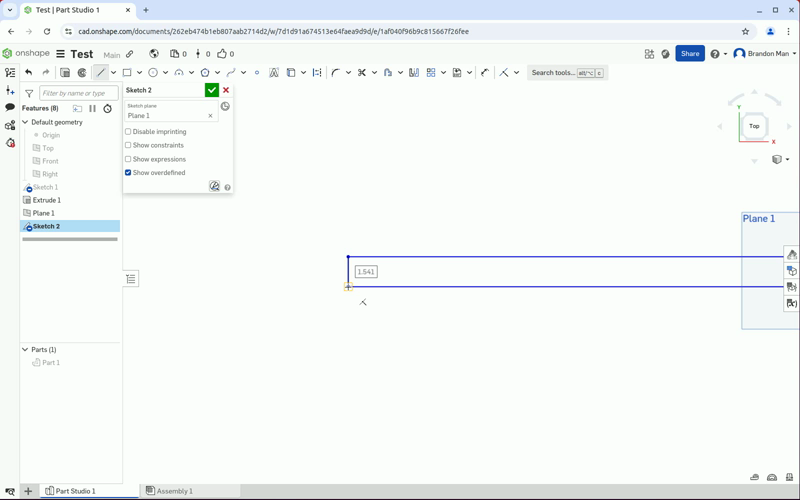
scroll(-6)
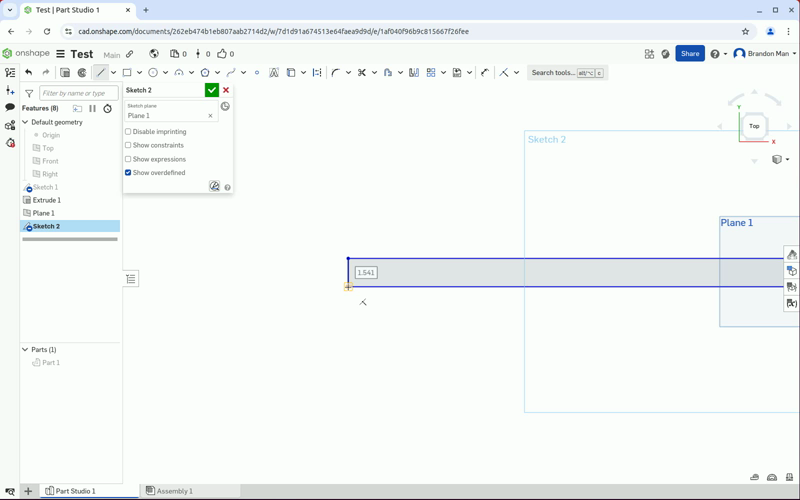
scroll(-6)
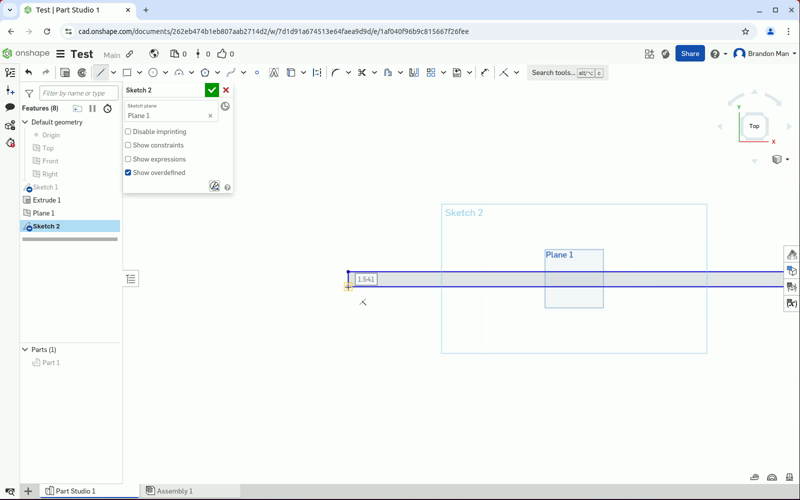
scroll(-6)
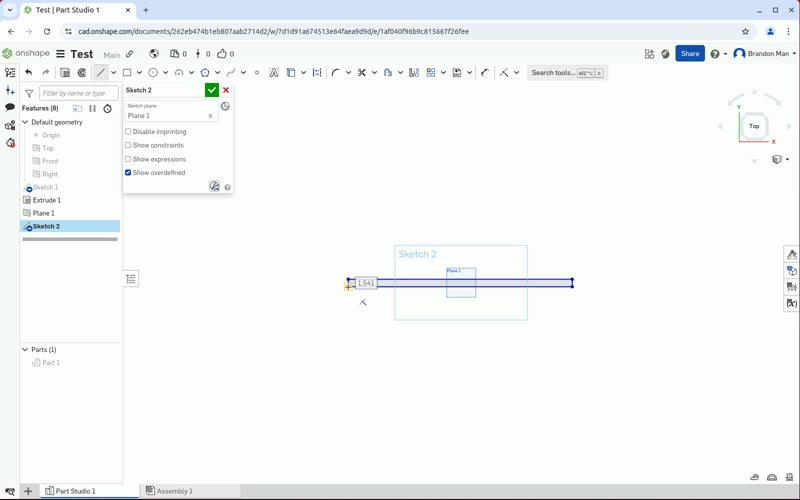
key(esc)
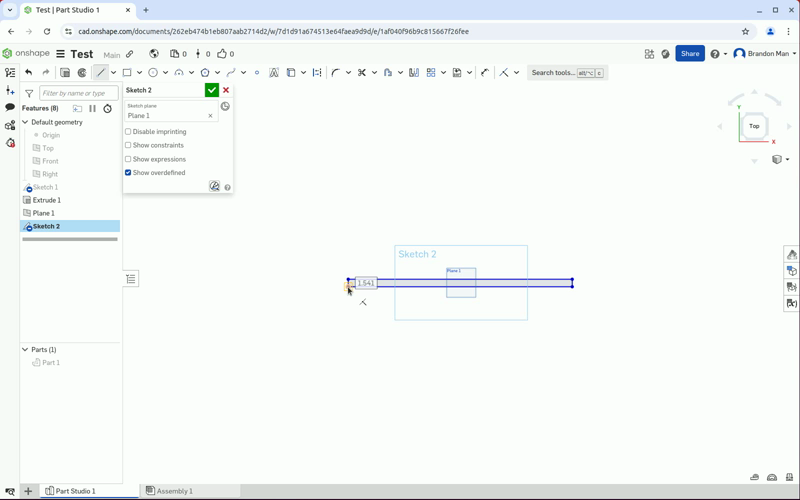
mouse_move(360, 283)
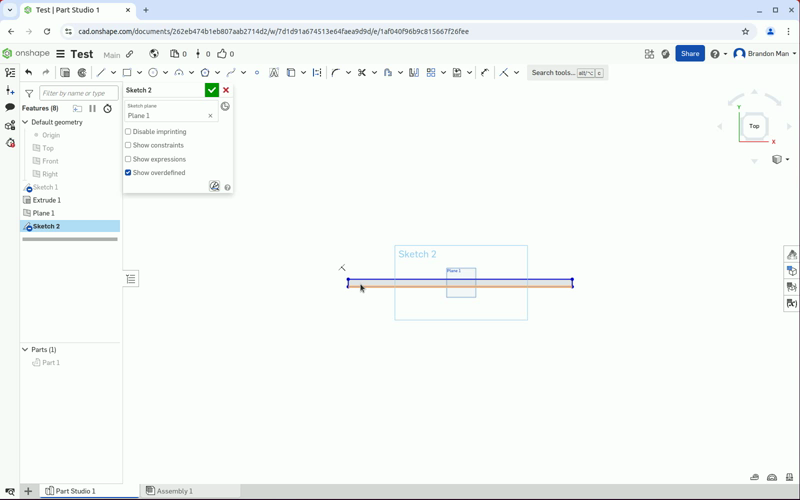
scroll(6)
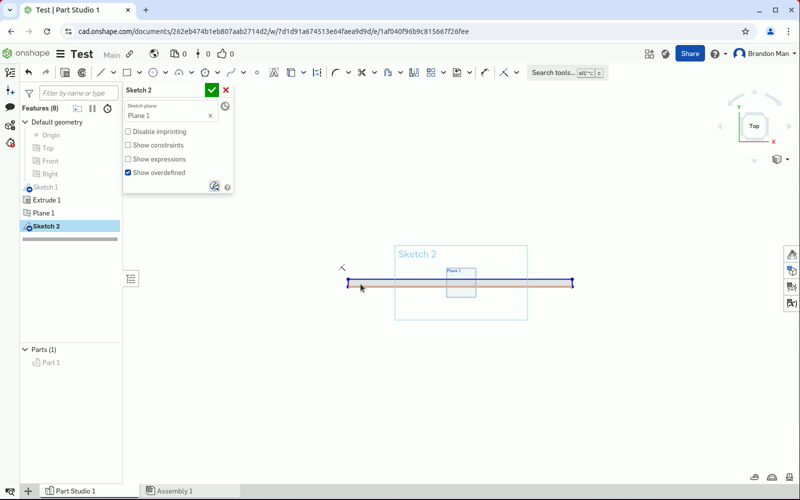
scroll(6)
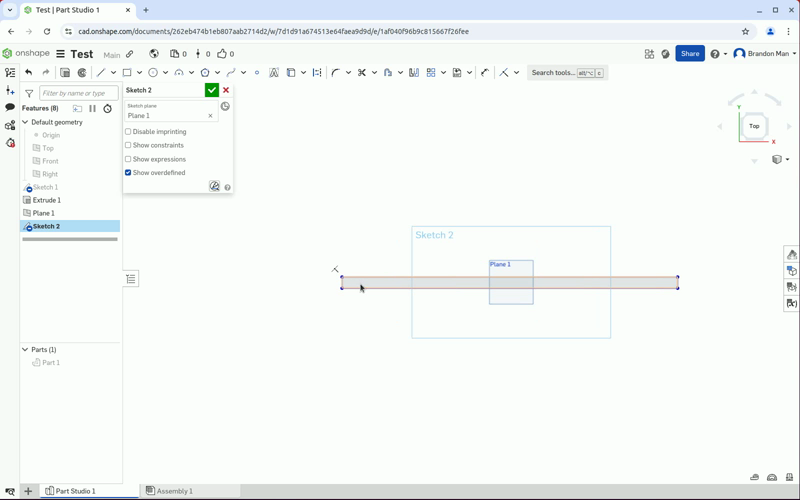
scroll(6)
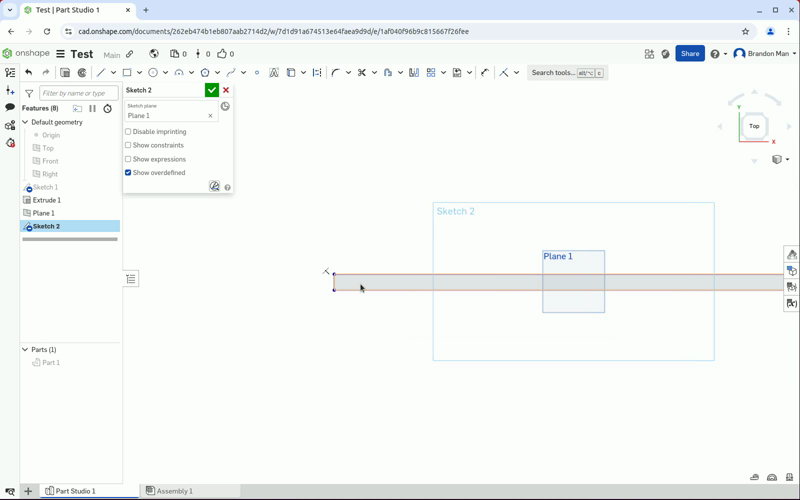
scroll(6)
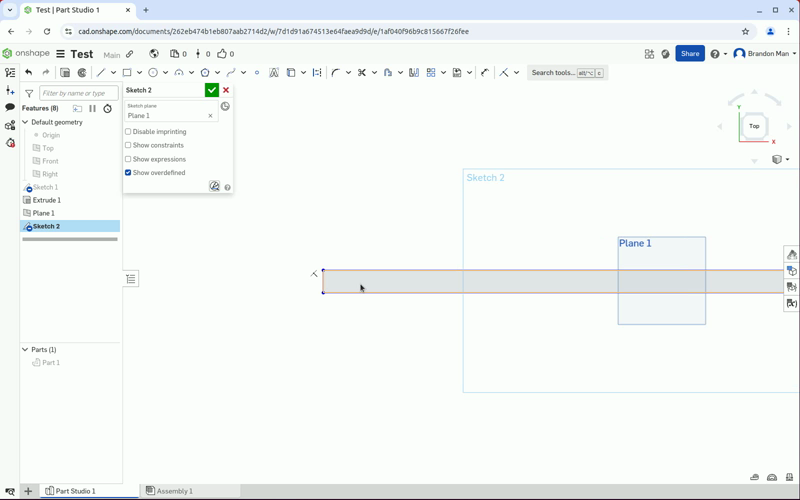
scroll(6)
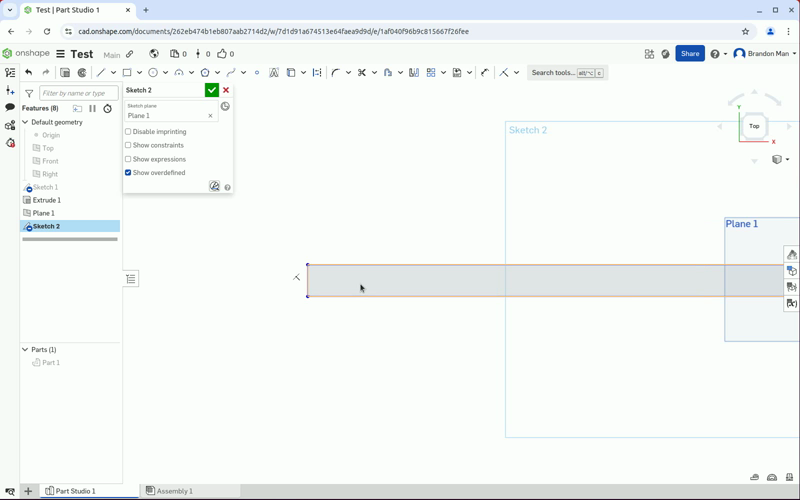
scroll(6)
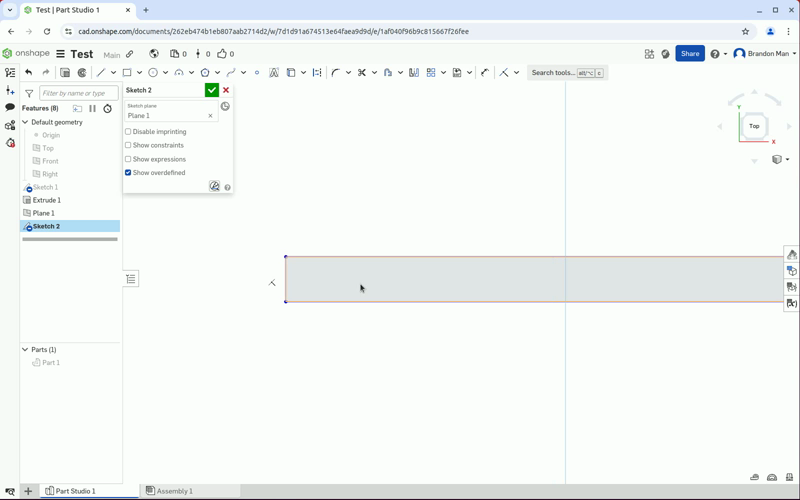
scroll(6)
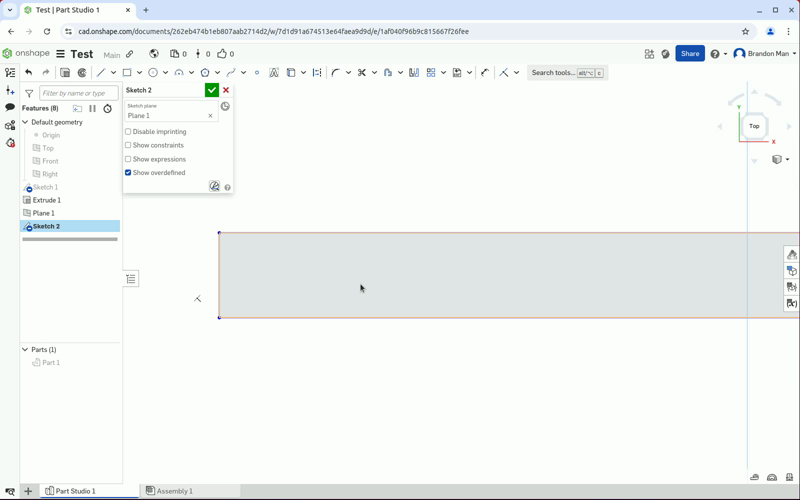
click(360, 283)
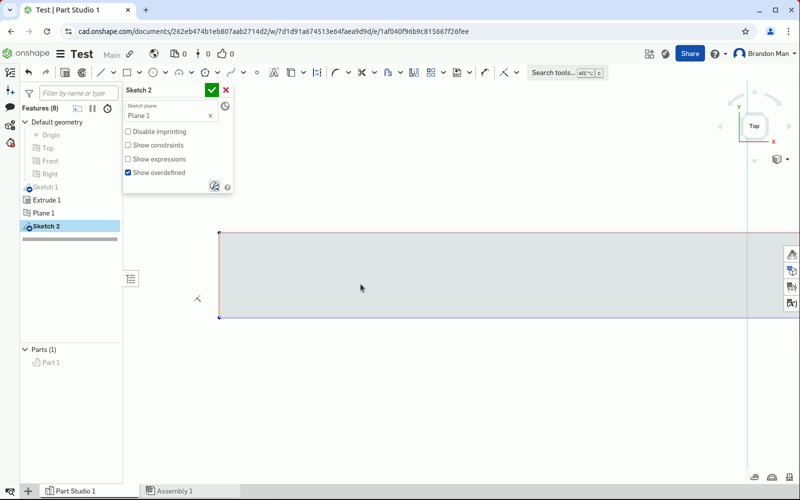
scroll(-6)
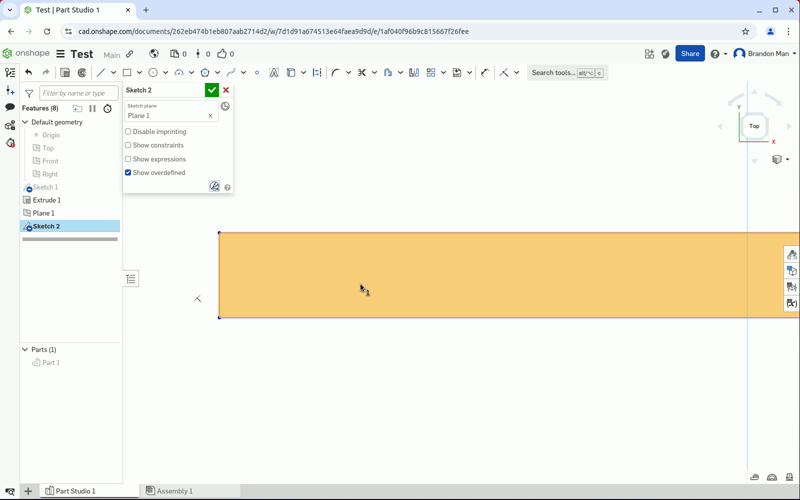
scroll(-6)
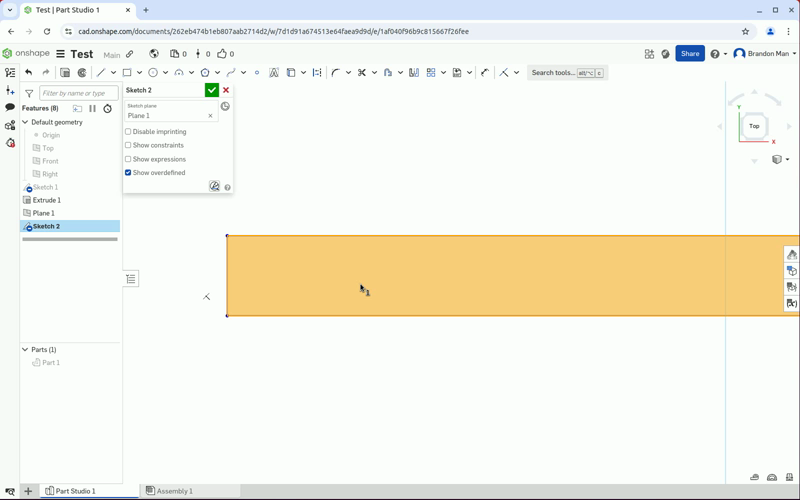
scroll(-6)
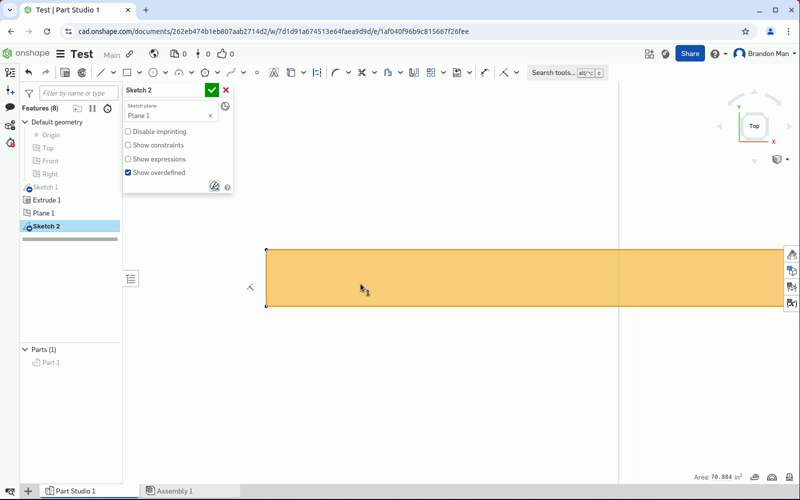
scroll(-6)
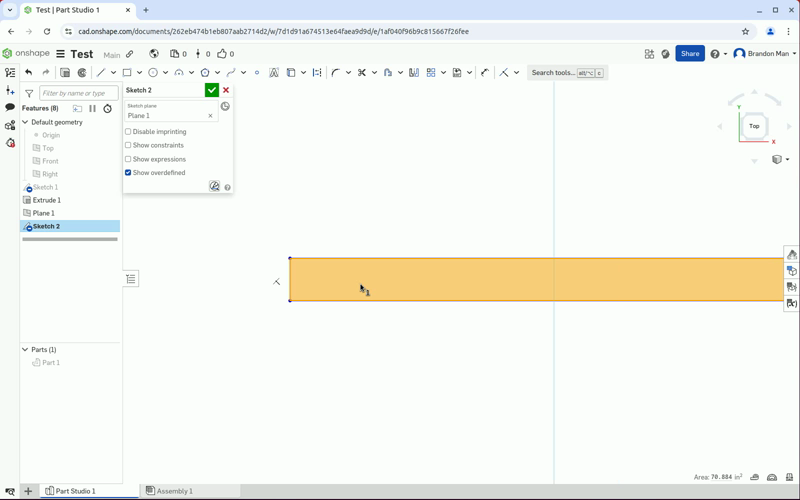
scroll(-6)
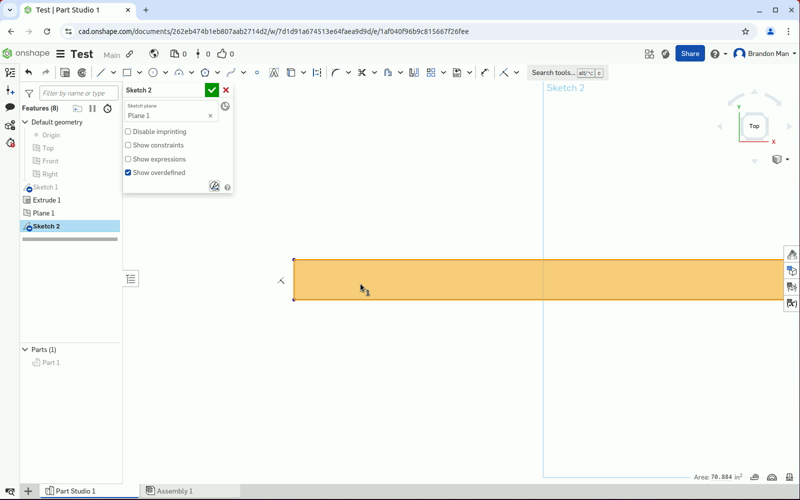
scroll(-6)
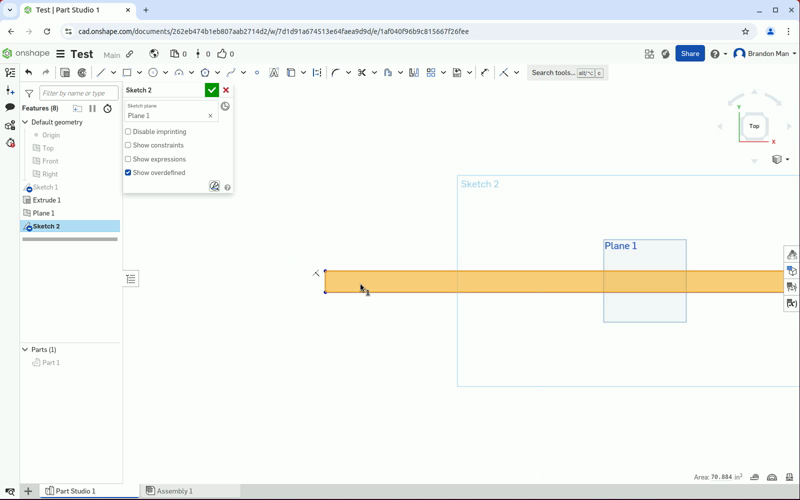
scroll(-6)
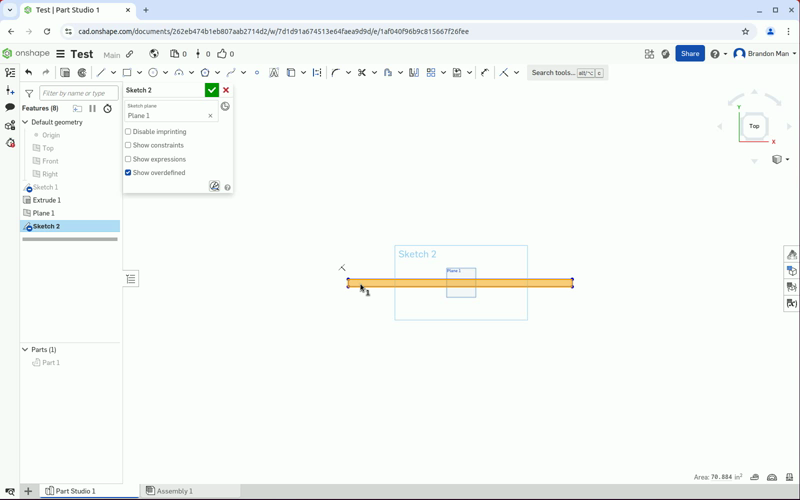
mouse_move(73, 352)
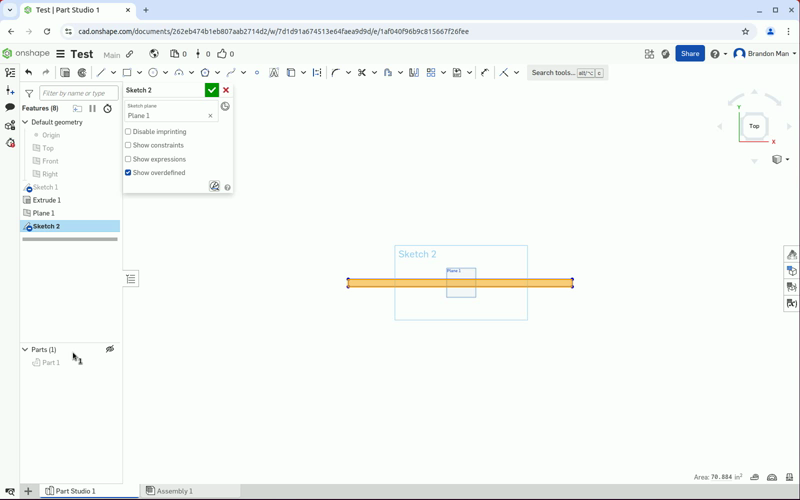
key(shift+y)
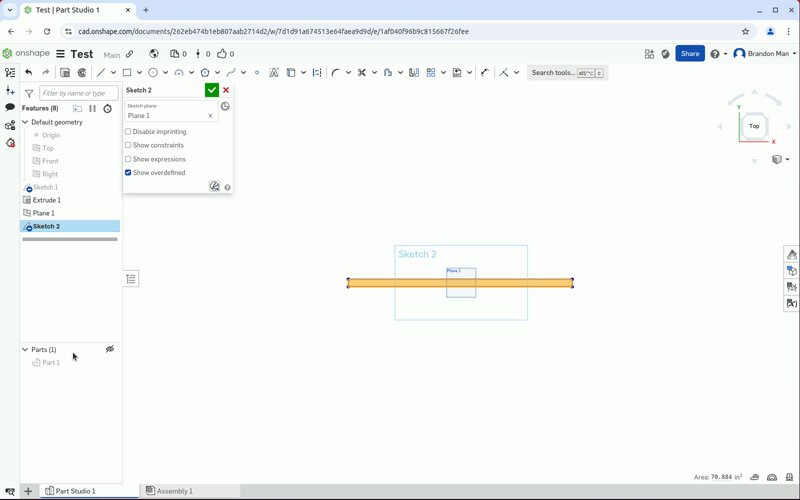
key(shift+e)
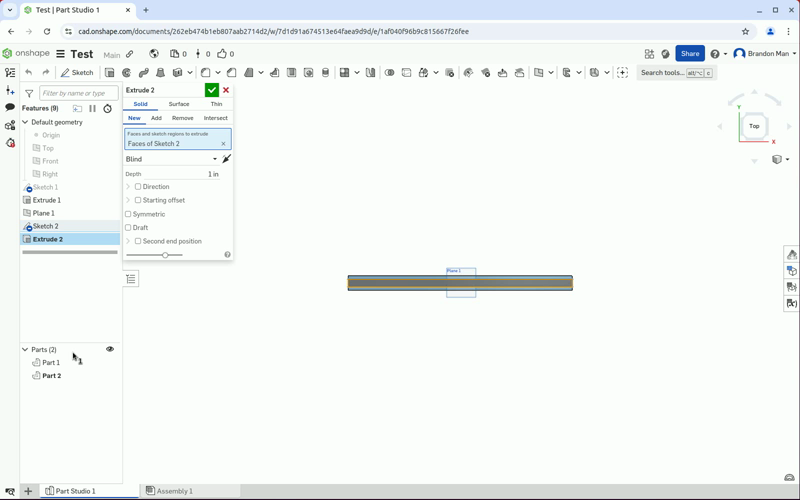
mouse_move(143, 106)
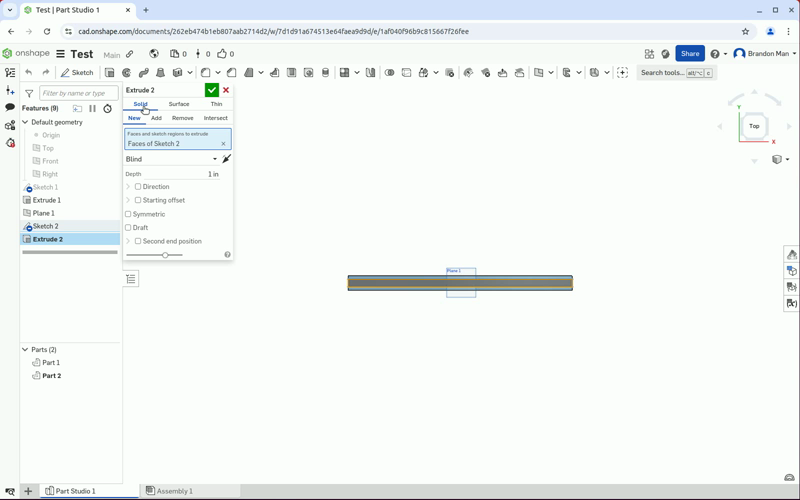
click(143, 106)
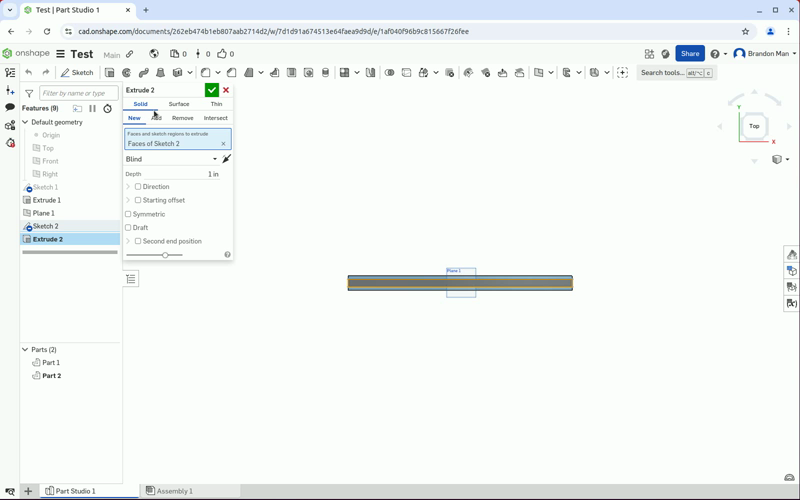
mouse_move(186, 120)
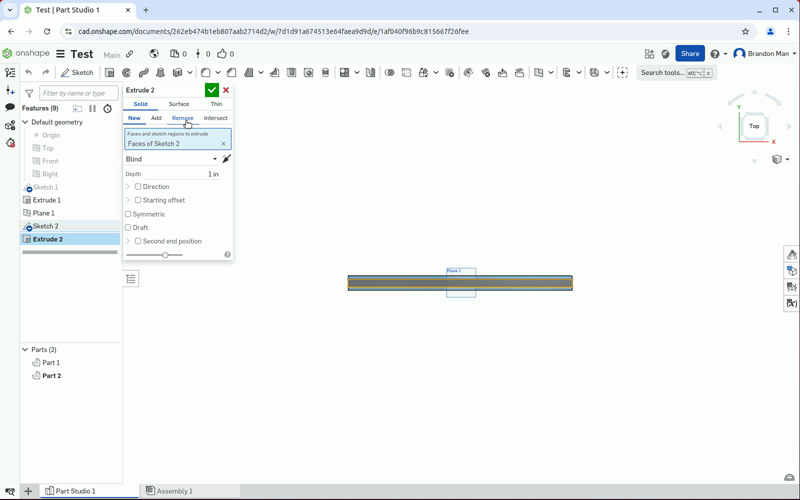
click(186, 120)
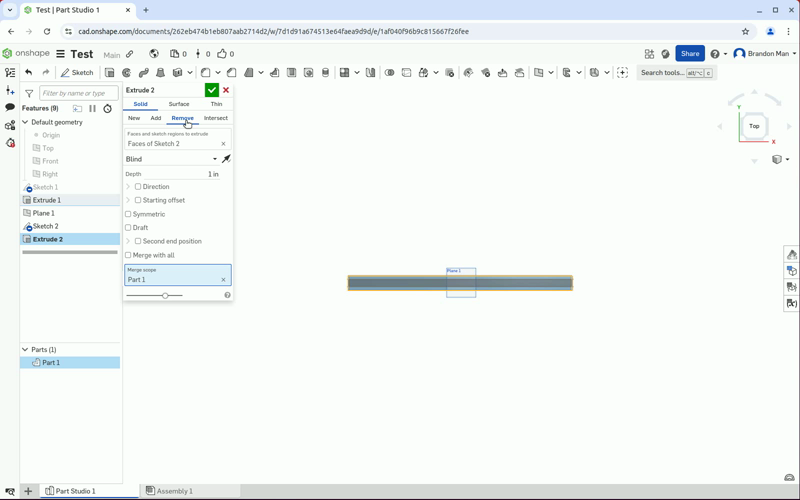
key(tab, 4)
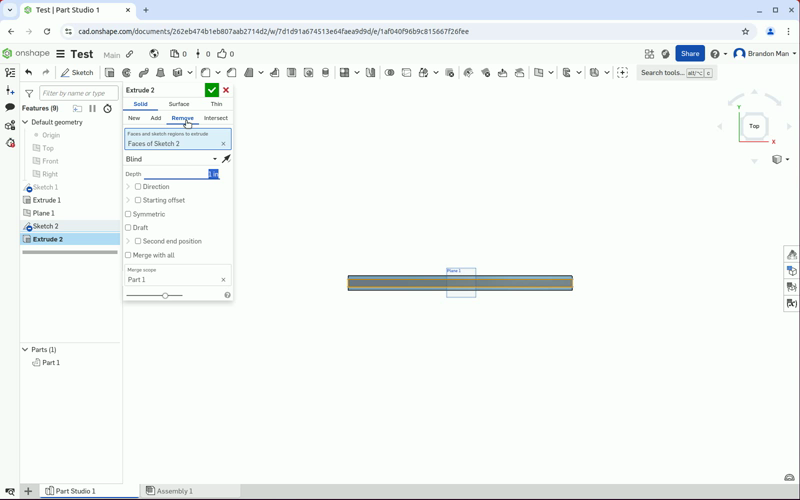
text(0.963)
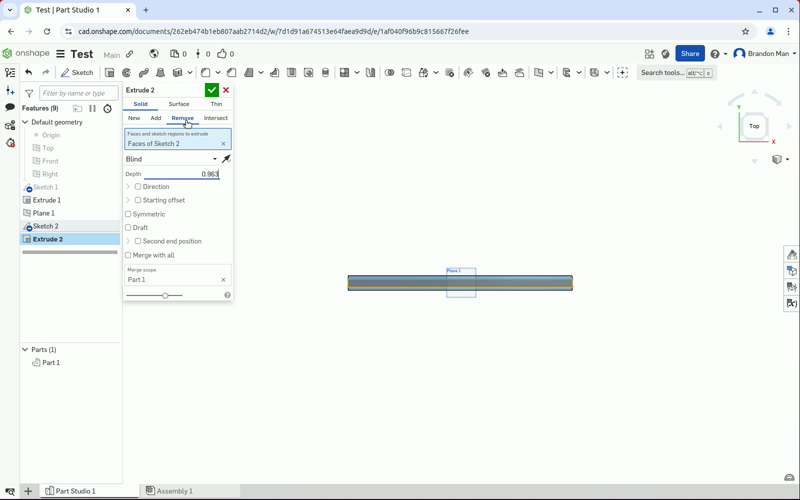
key(tab, 6)
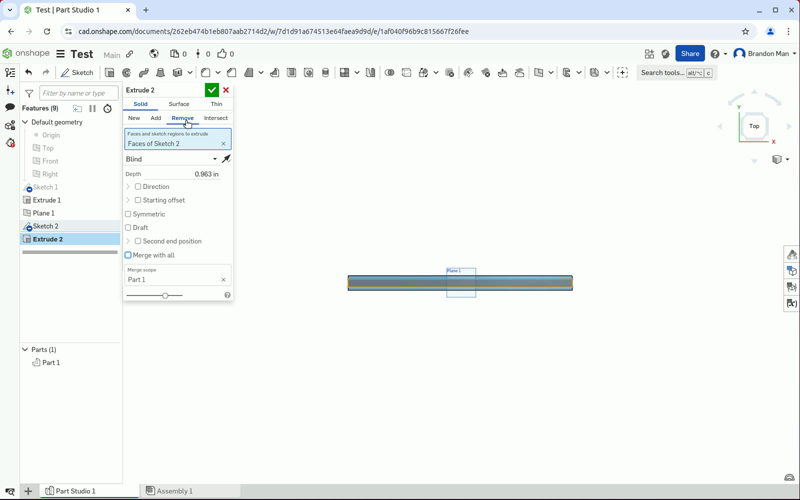
key(space)
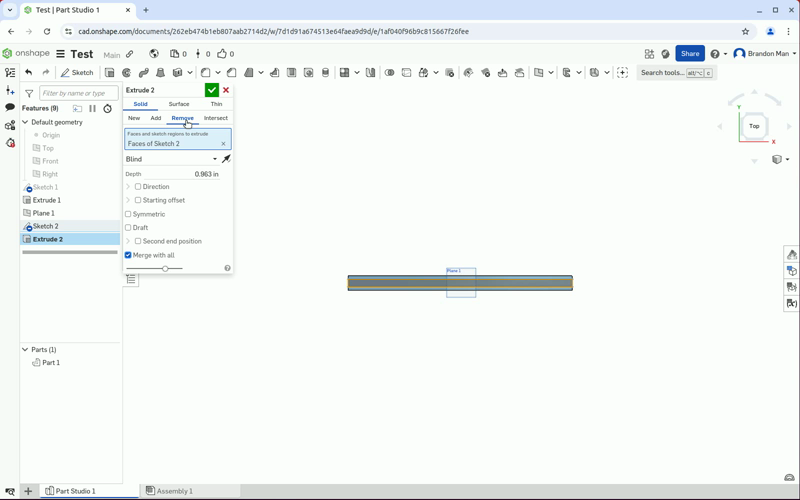
key(enter)
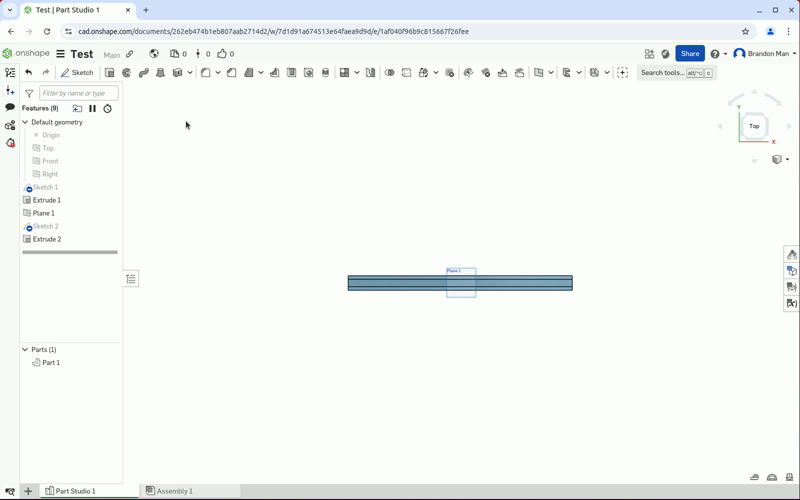
key(shift+h)
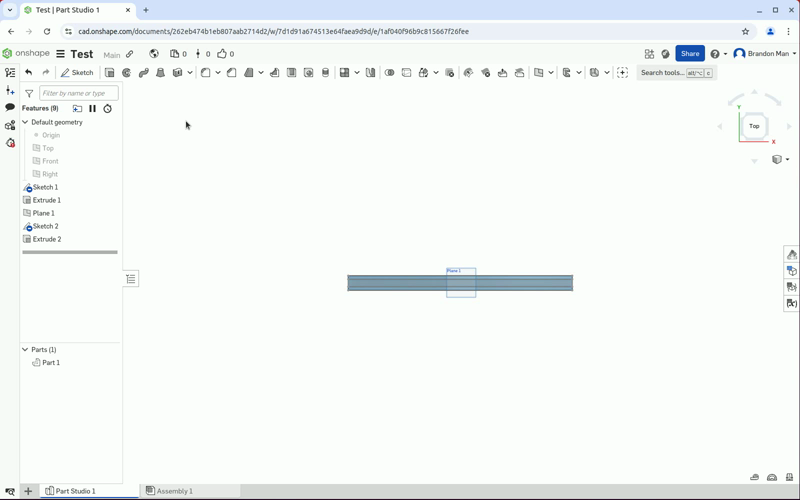
key(shift+h)
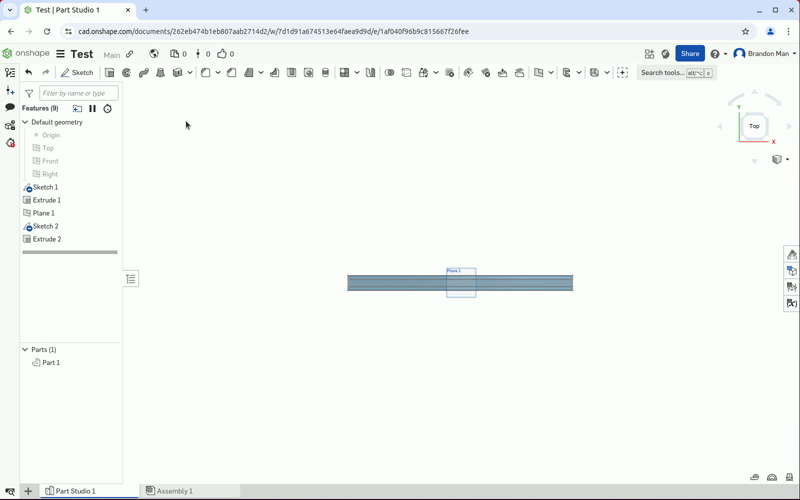
key(shift+7)
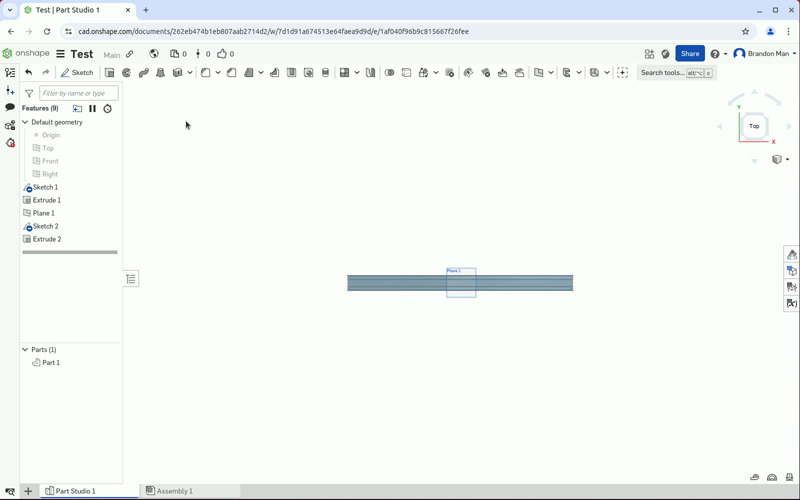
key(up, 3)
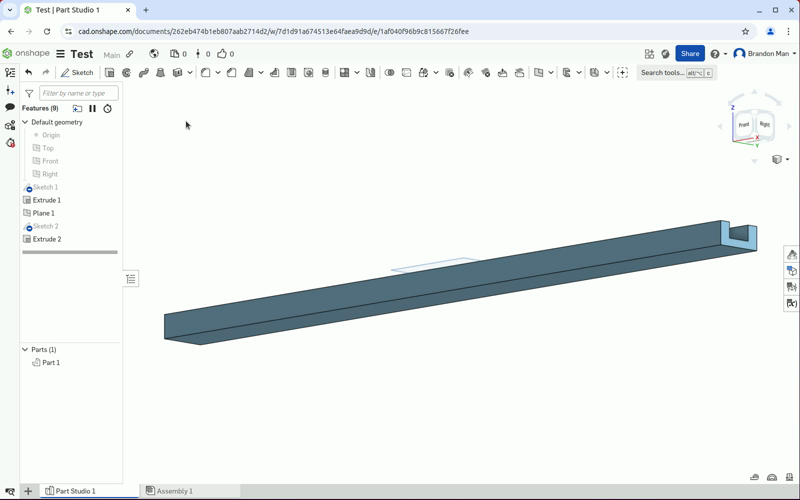
key(left, 3)
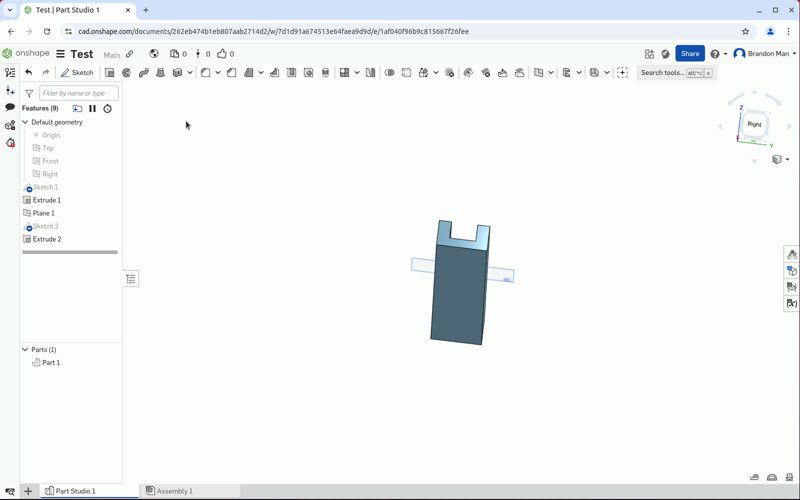
key(right, 3)
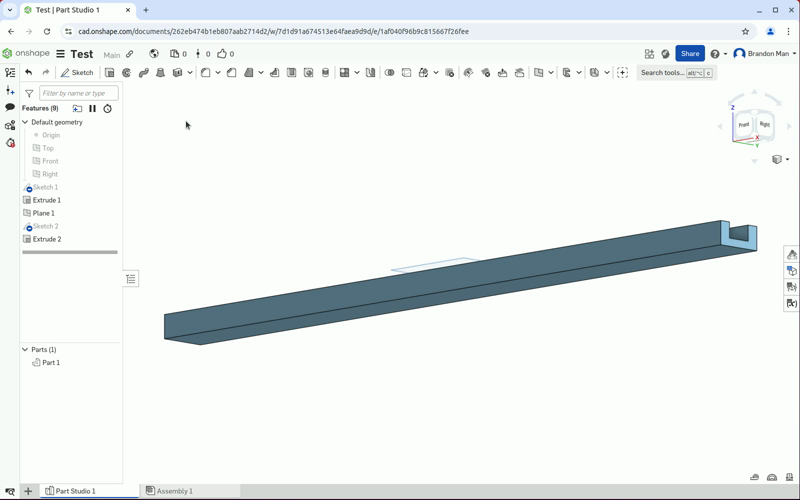
key(down, 3)
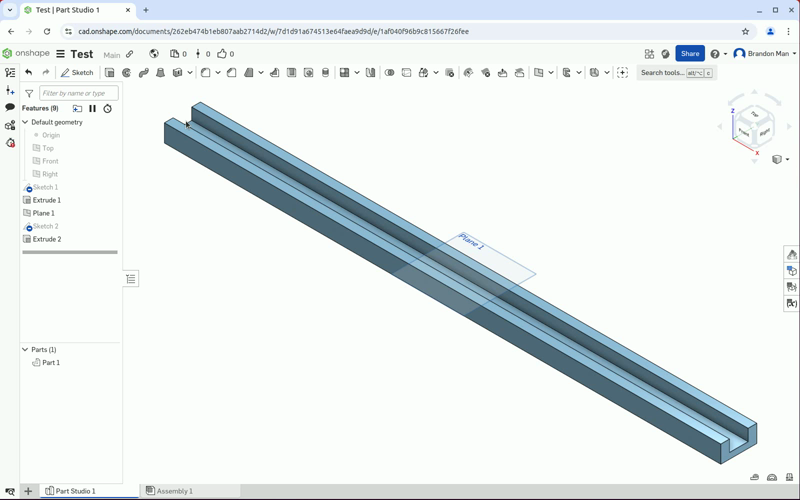
mouse_move(73, 189)
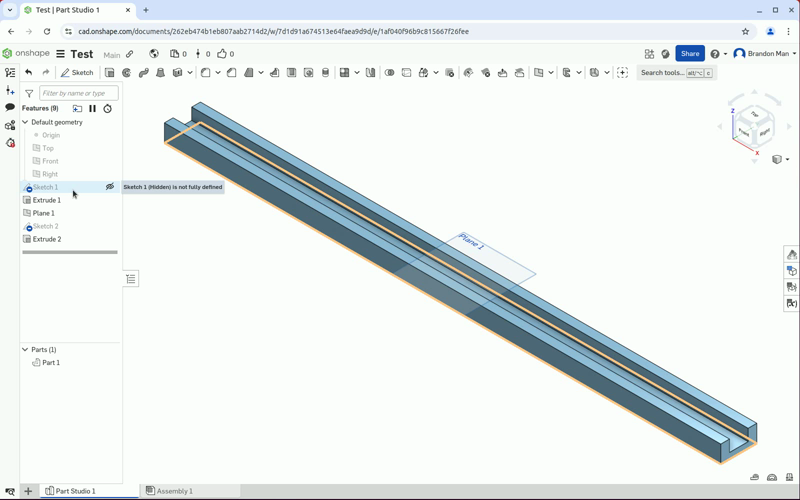
click(73, 189)